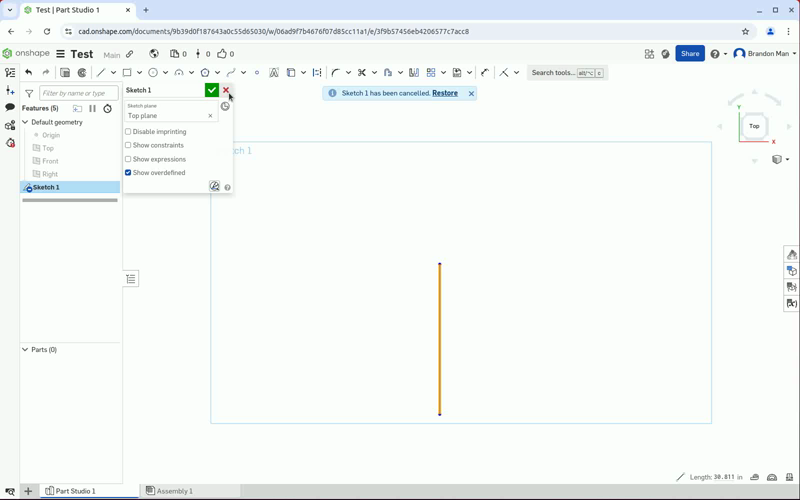
key(shift+h)
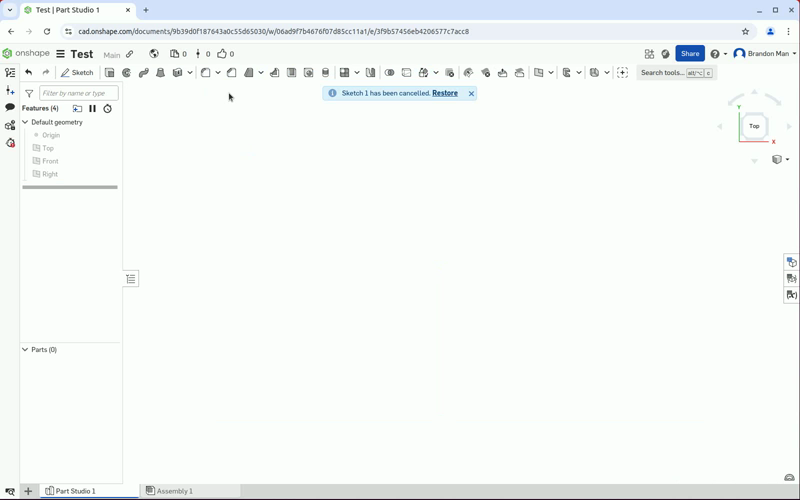
mouse_move(73, 352)
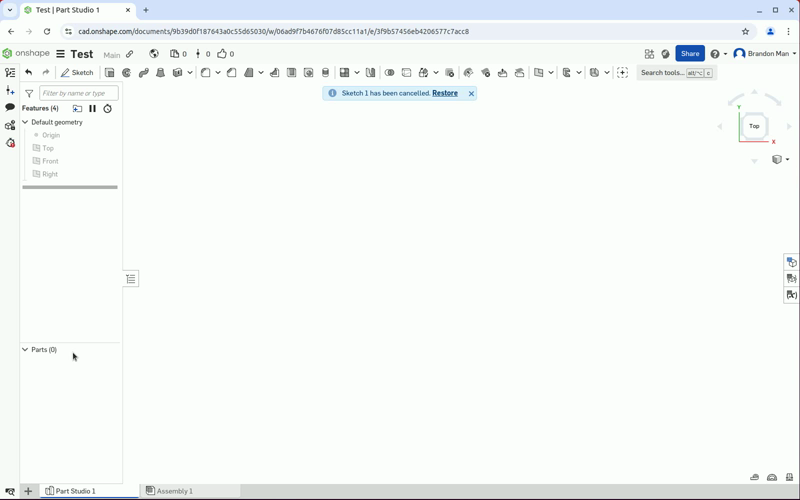
key(y)
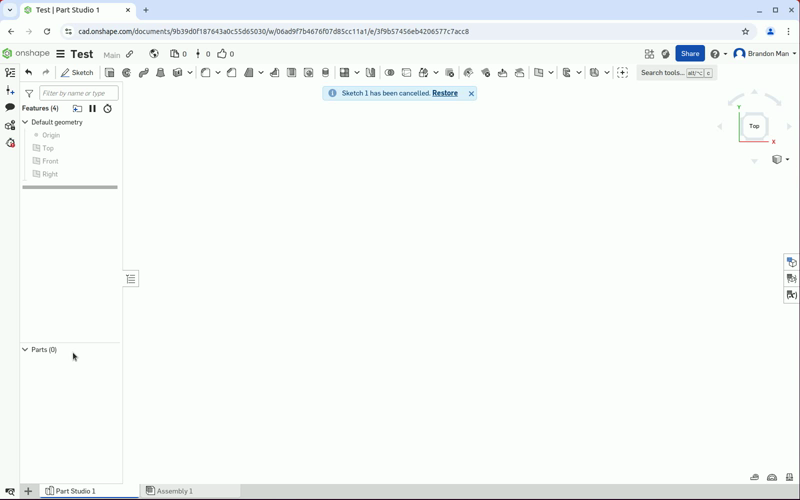
key(shift+p)
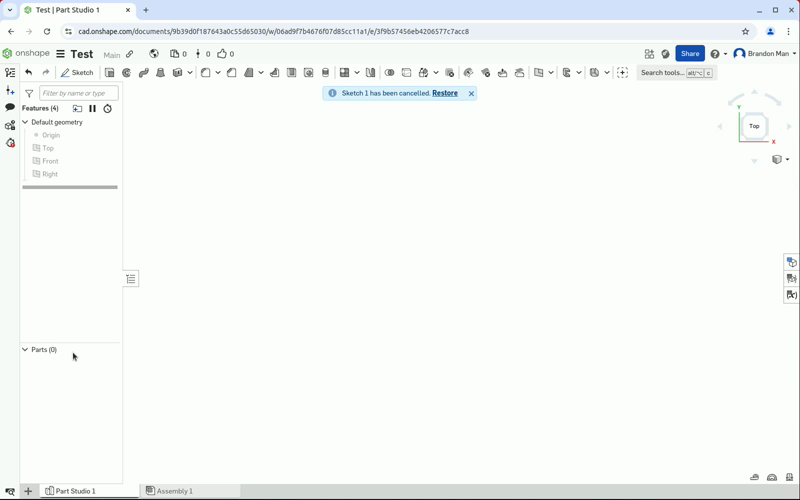
key(space)
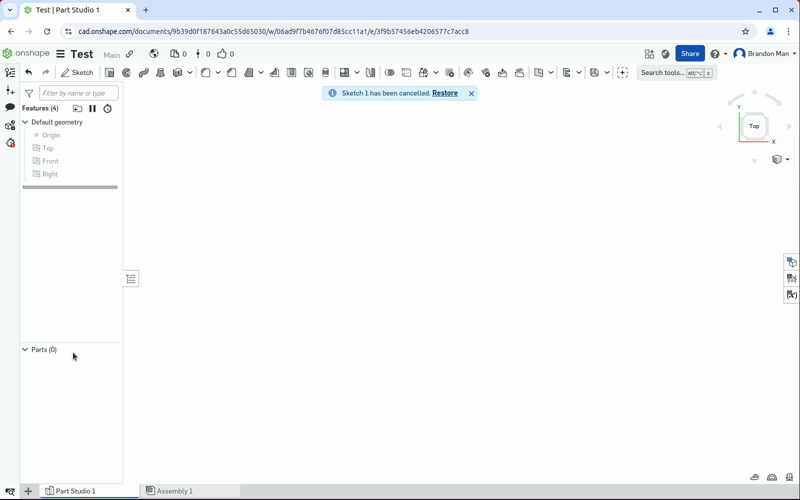
key_down(shift)
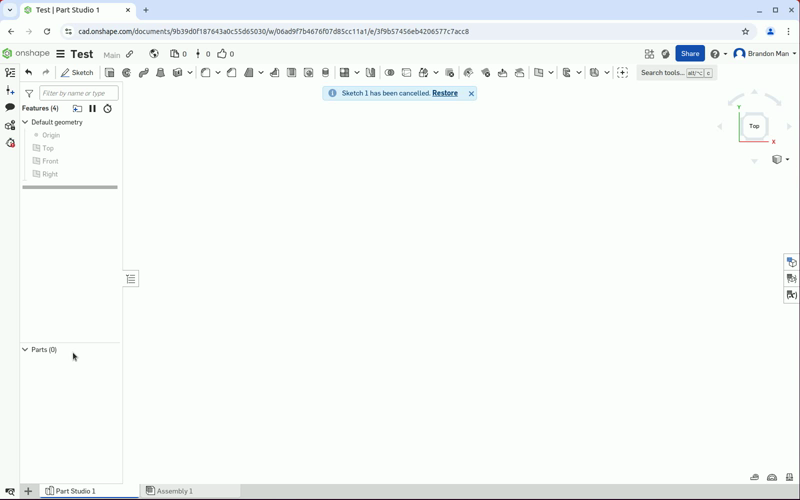
key(up)
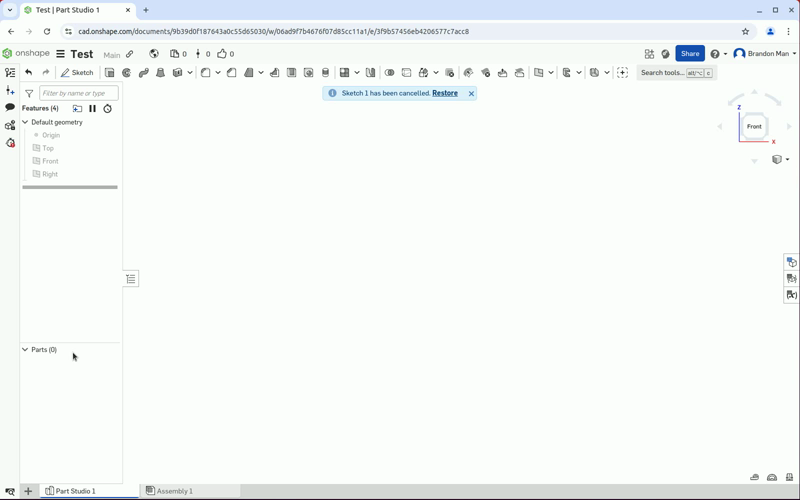
key_up(shift)
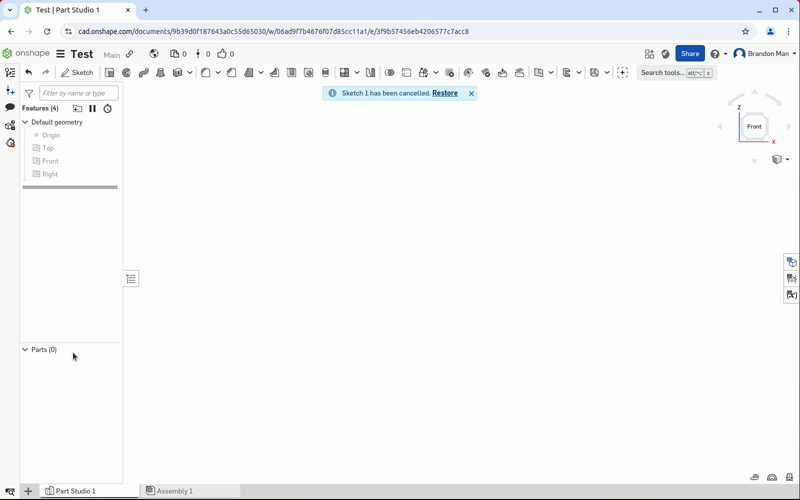
mouse_move(73, 352)
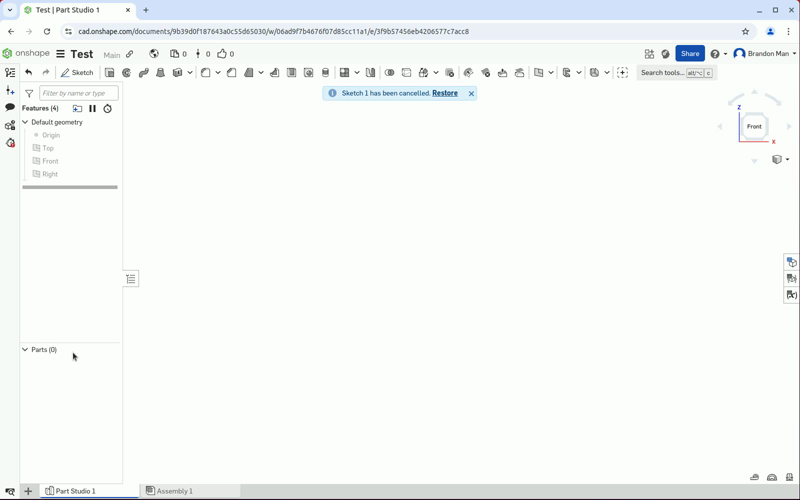
key(shift+y)
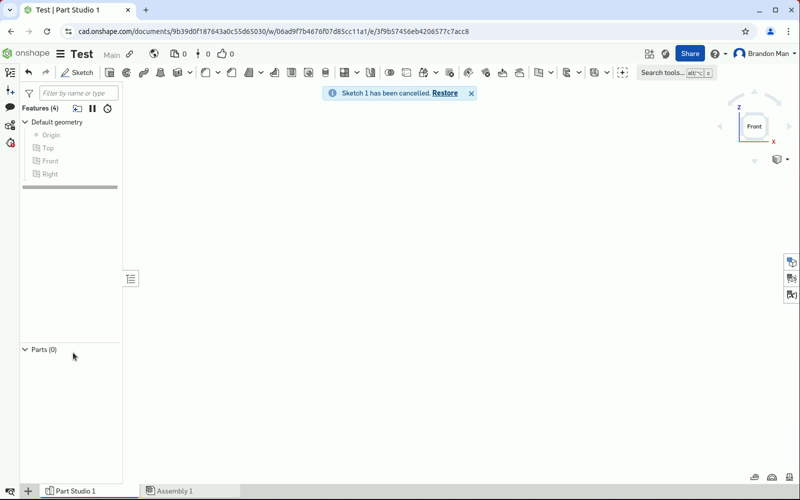
key(shift+s)
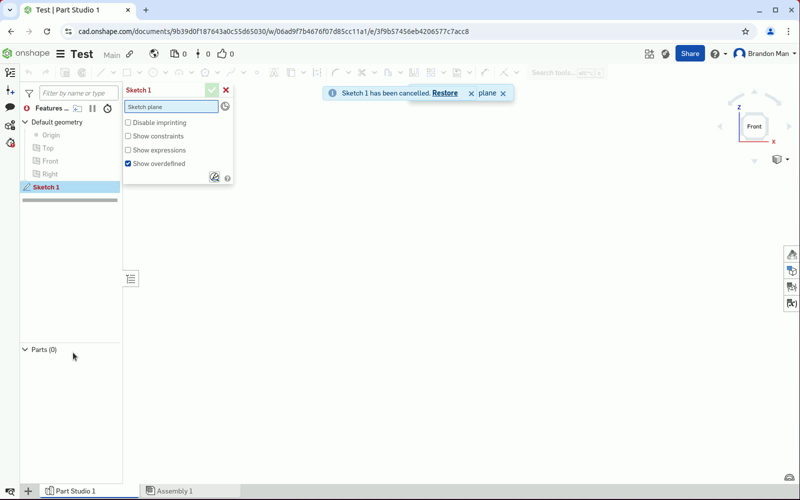
mouse_move(73, 163)
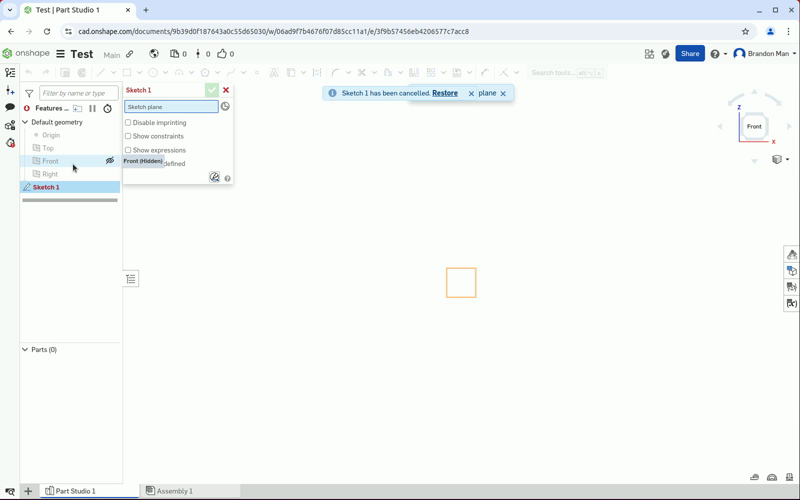
click(73, 163)
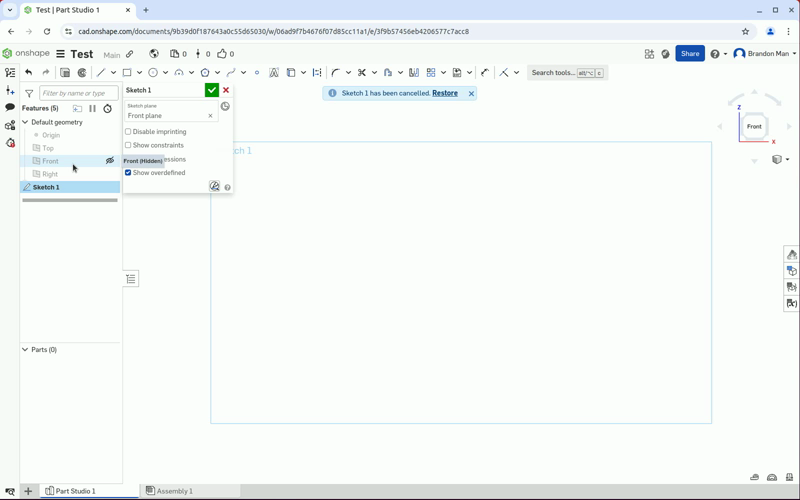
mouse_move(73, 352)
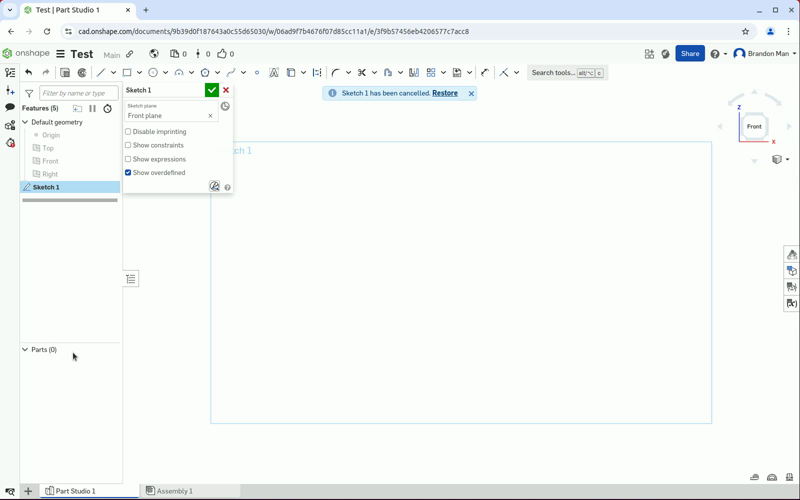
key(y)
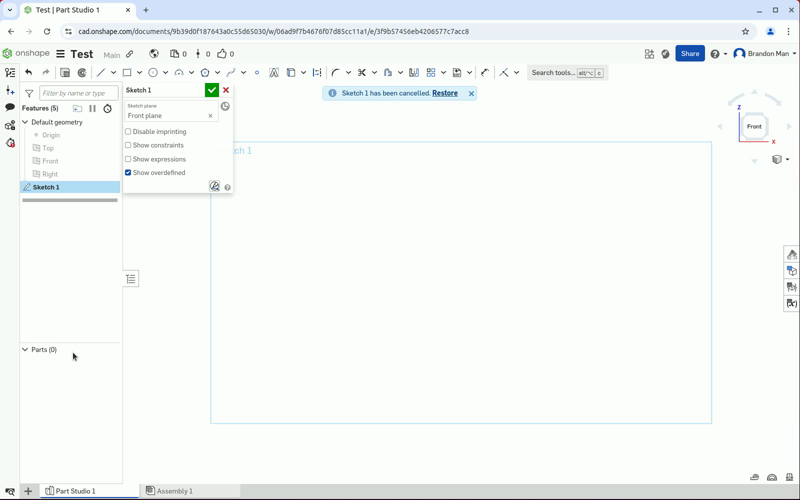
key(a)
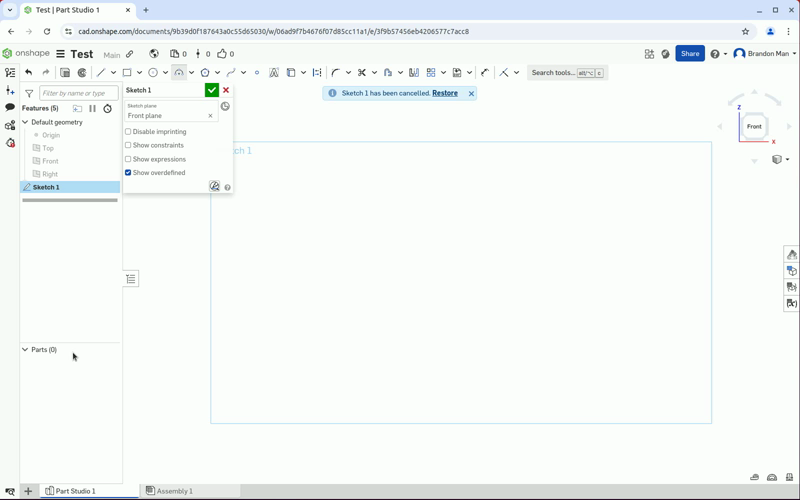
key_down(shift)
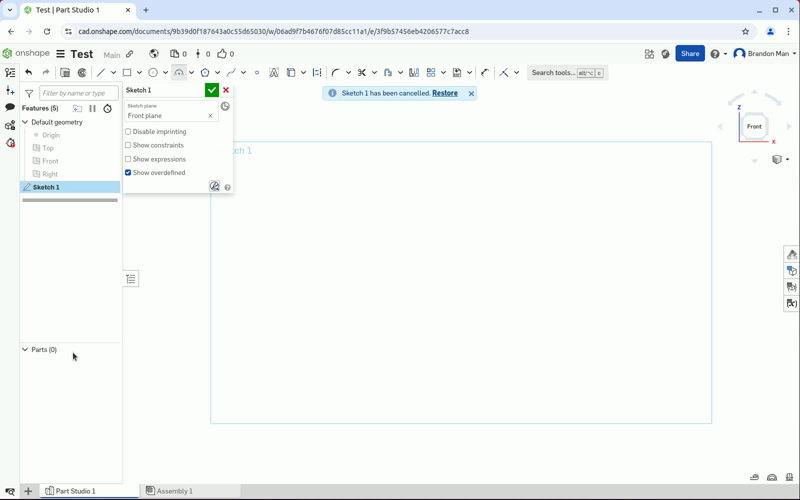
mouse_move(401, 343)
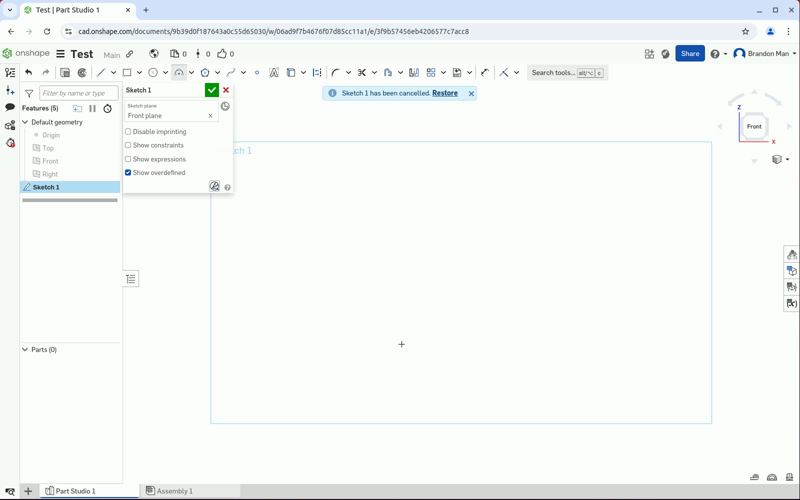
click(401, 343)
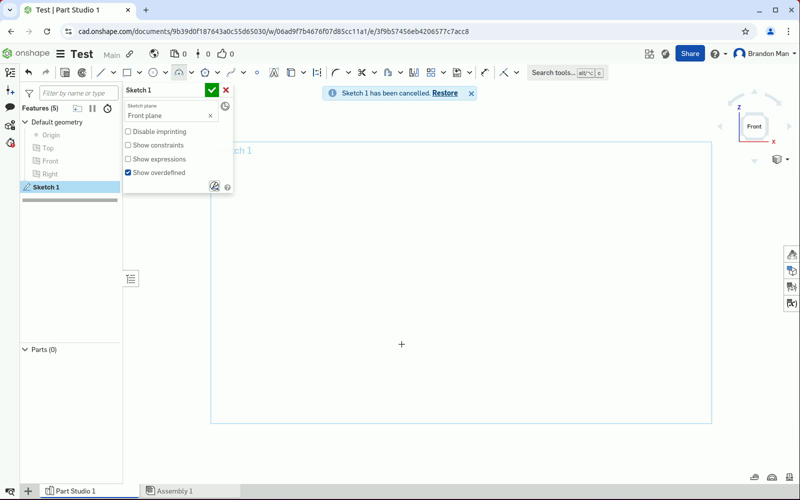
key_up(shift)
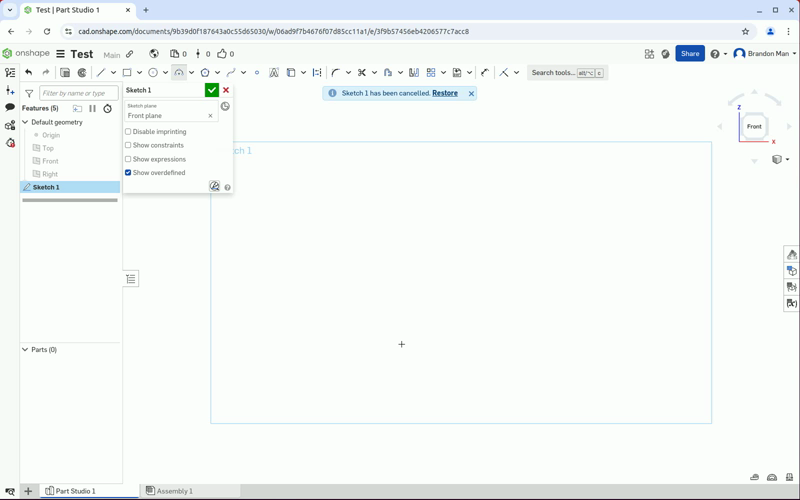
key_down(shift)
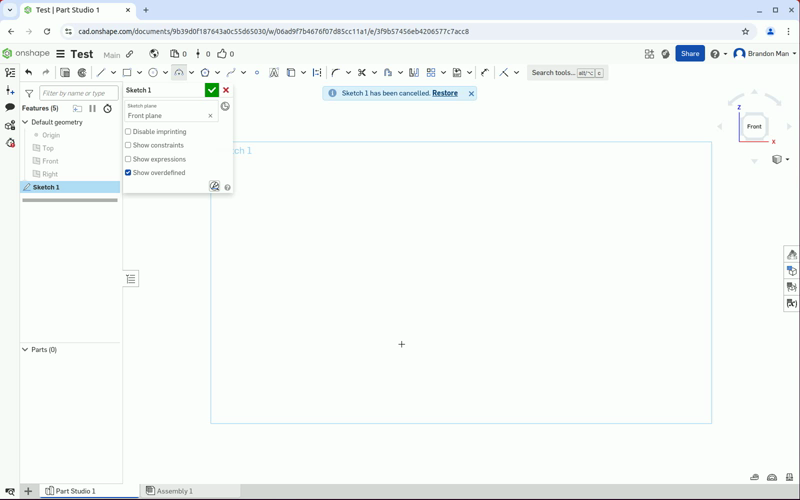
mouse_move(412, 354)
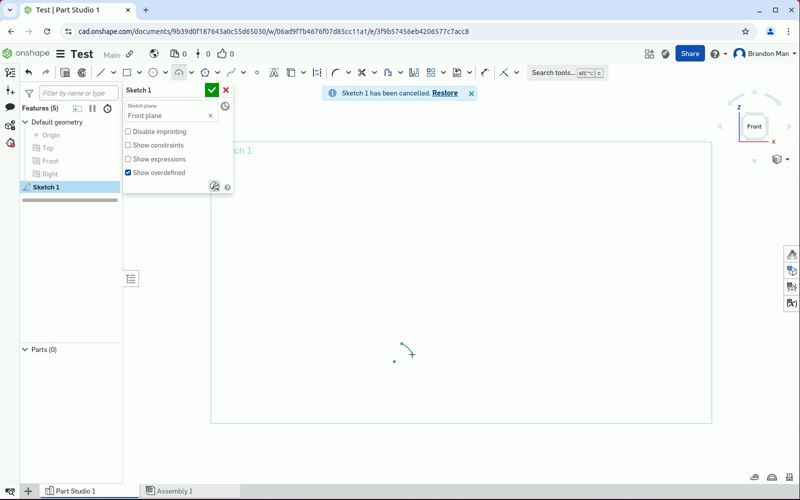
click(412, 354)
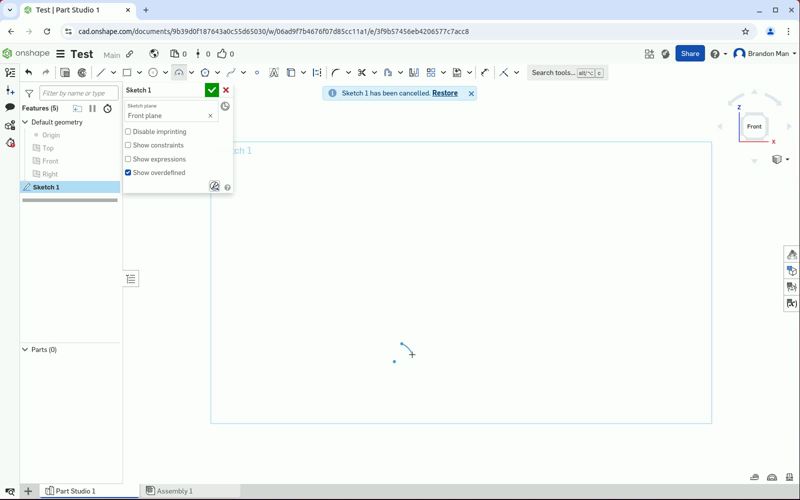
mouse_move(404, 351)
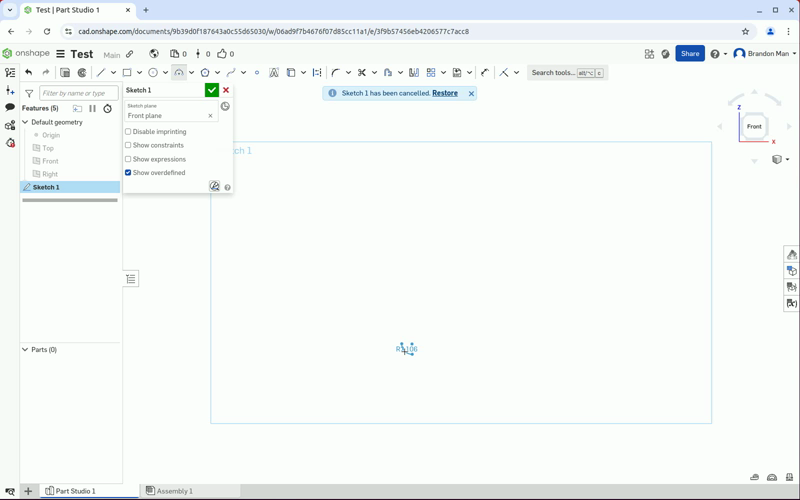
click(404, 351)
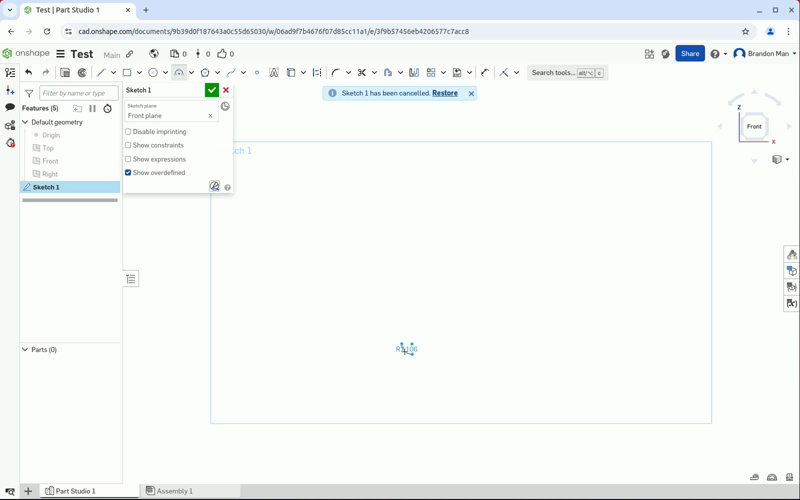
key_up(shift)
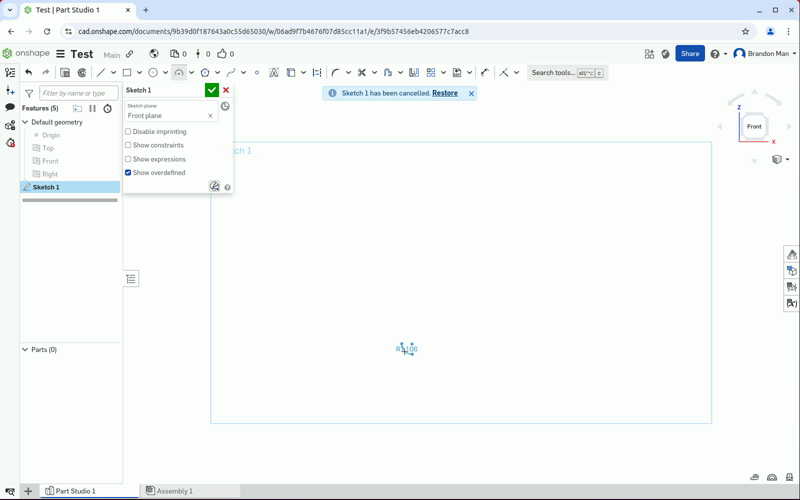
key(esc)
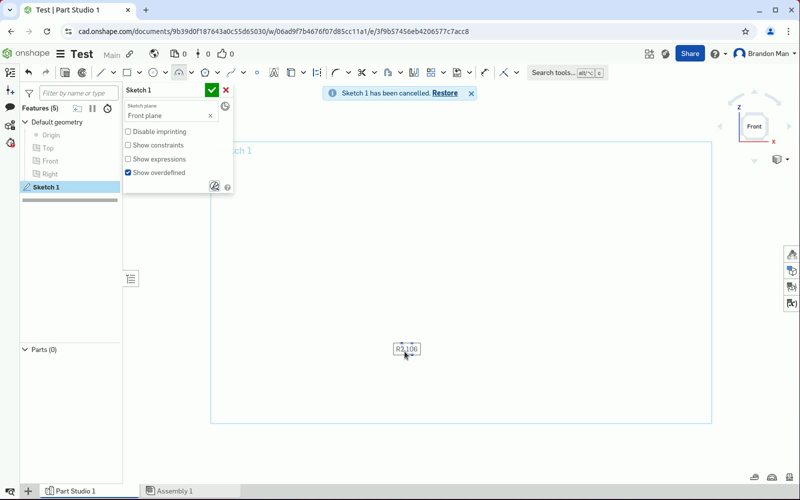
key(l)
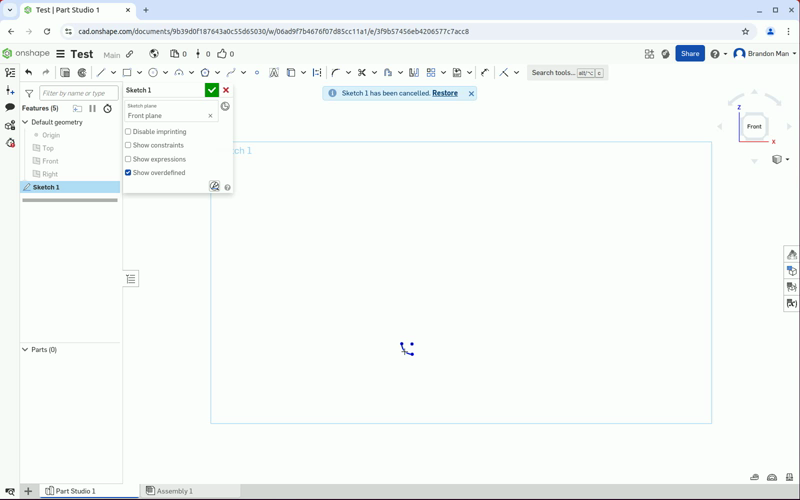
mouse_move(412, 354)
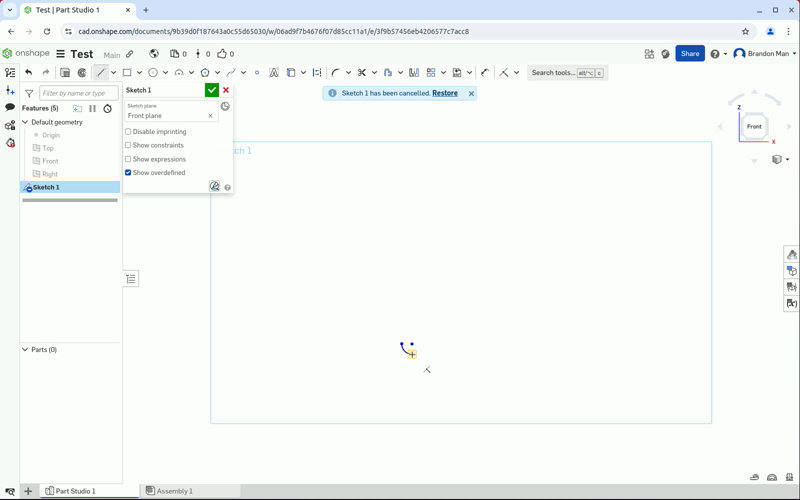
click(412, 354)
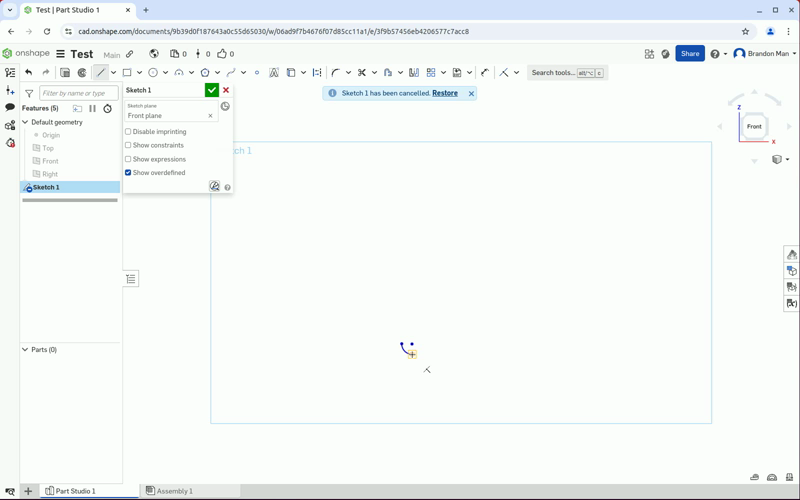
key_down(shift)
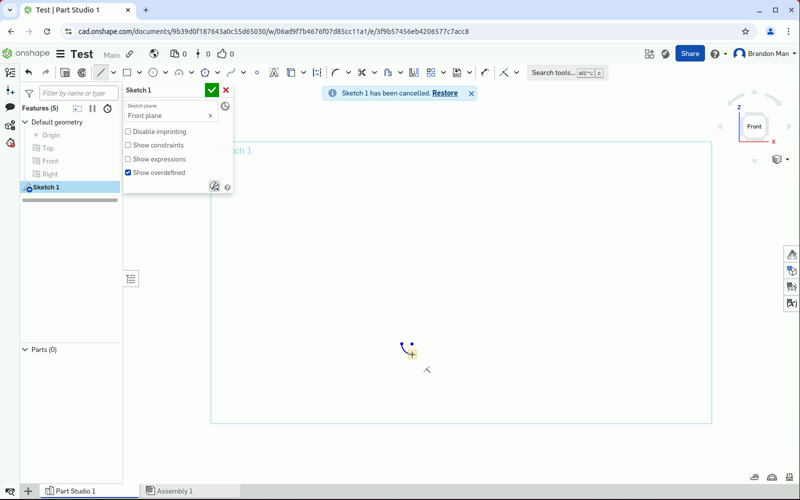
mouse_move(512, 354)
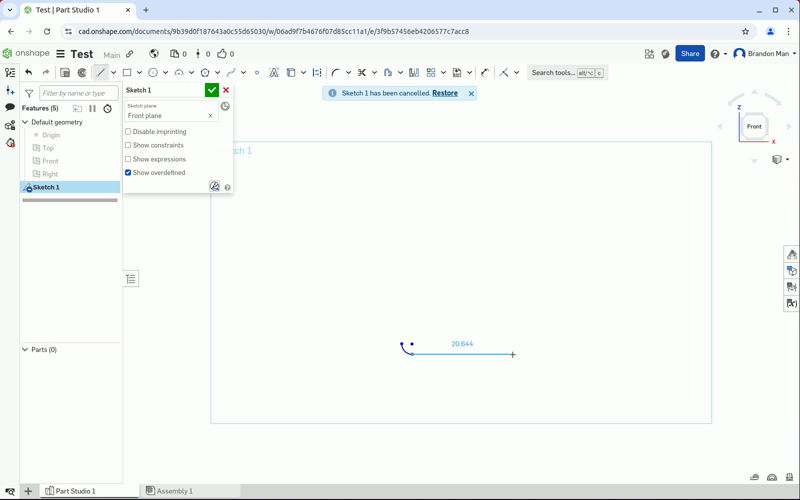
click(512, 354)
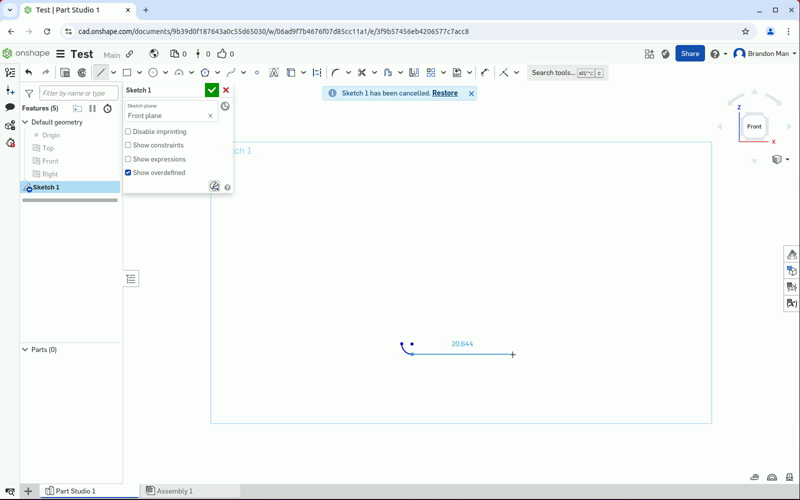
key_up(shift)
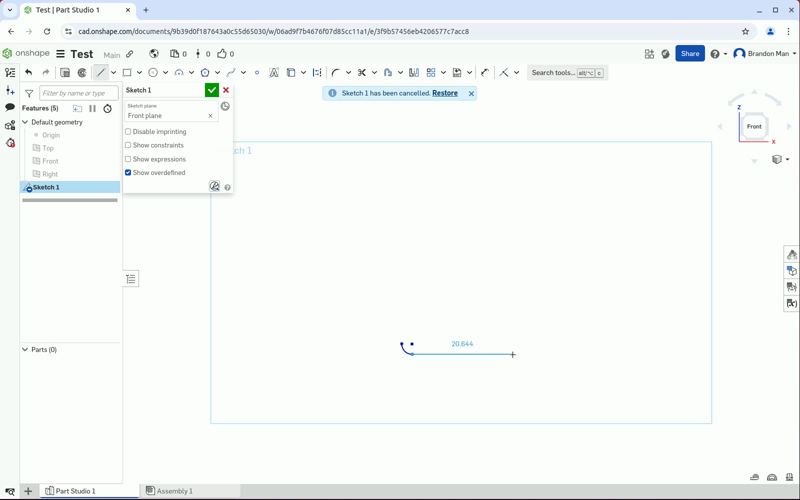
key(esc)
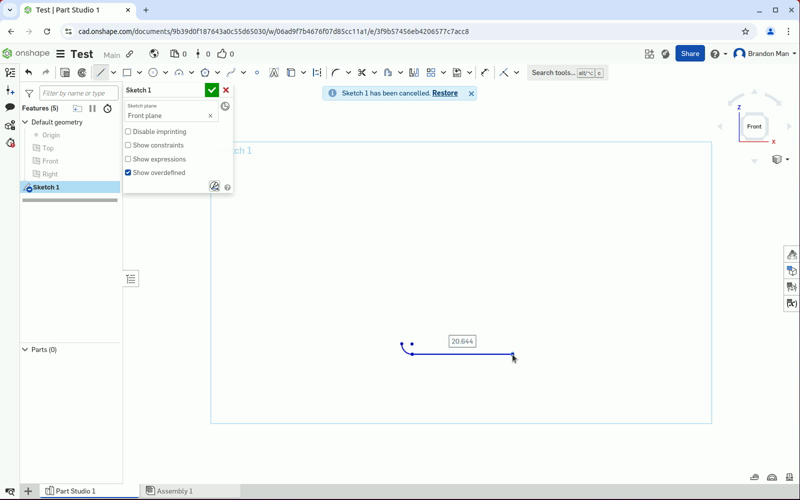
key(a)
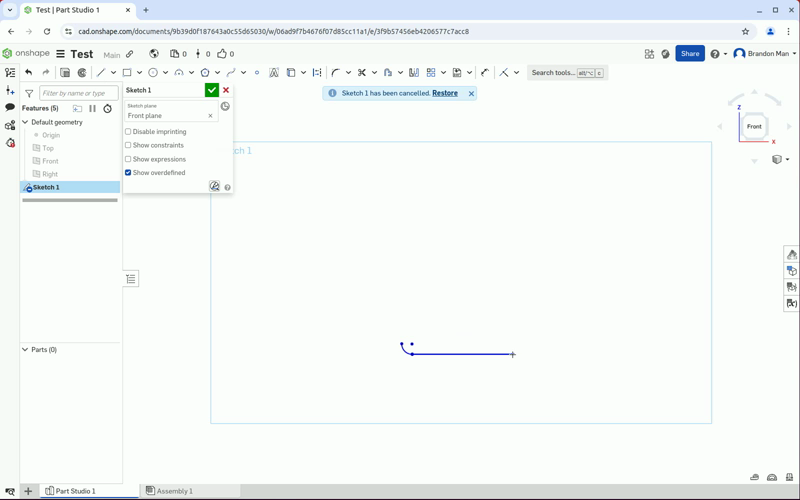
mouse_move(512, 354)
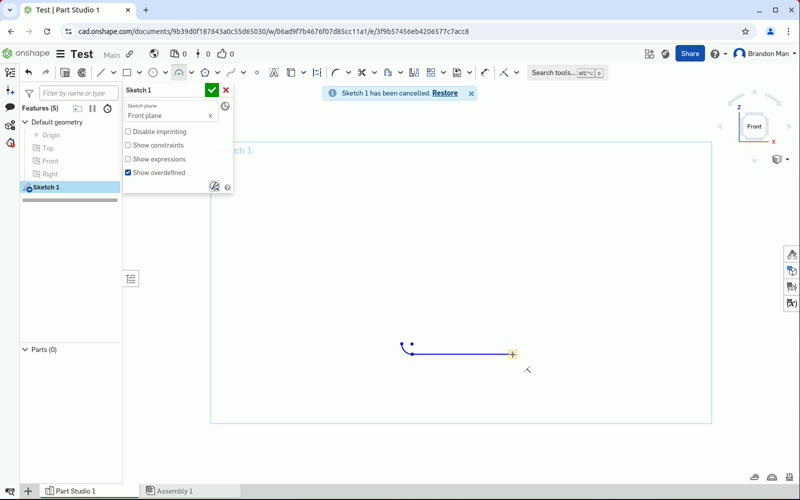
click(512, 354)
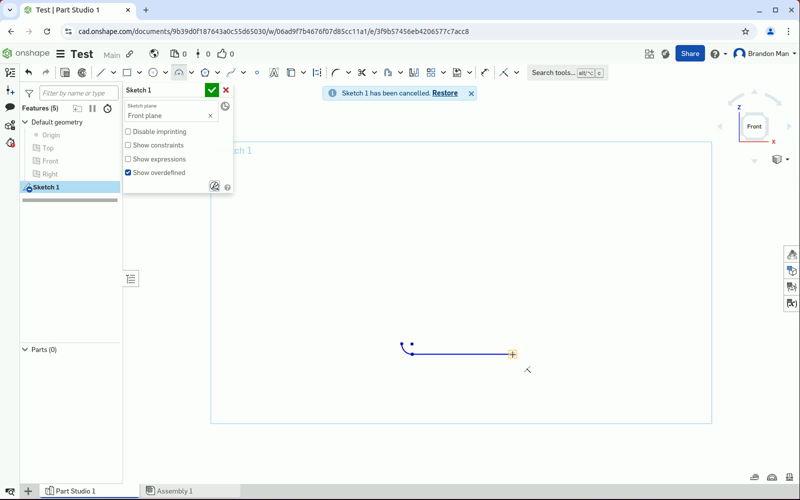
key_down(shift)
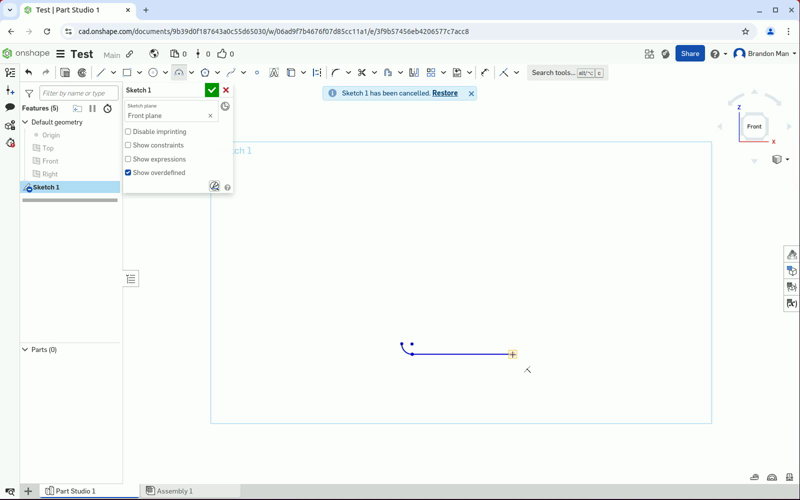
mouse_move(522, 343)
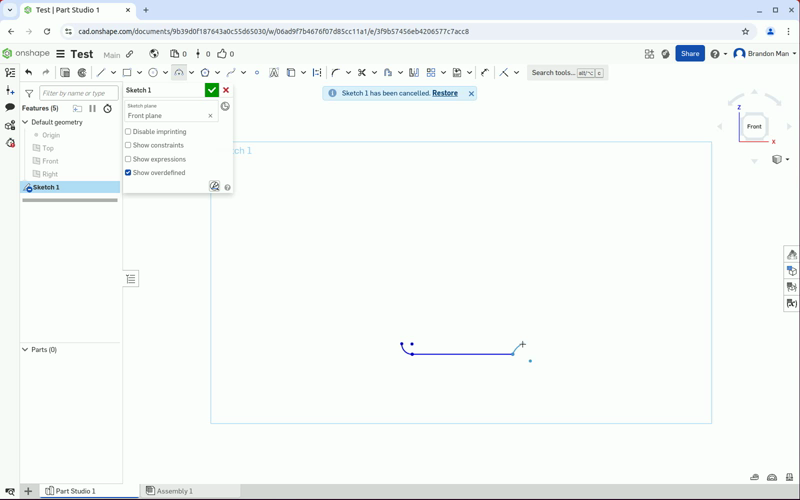
click(522, 343)
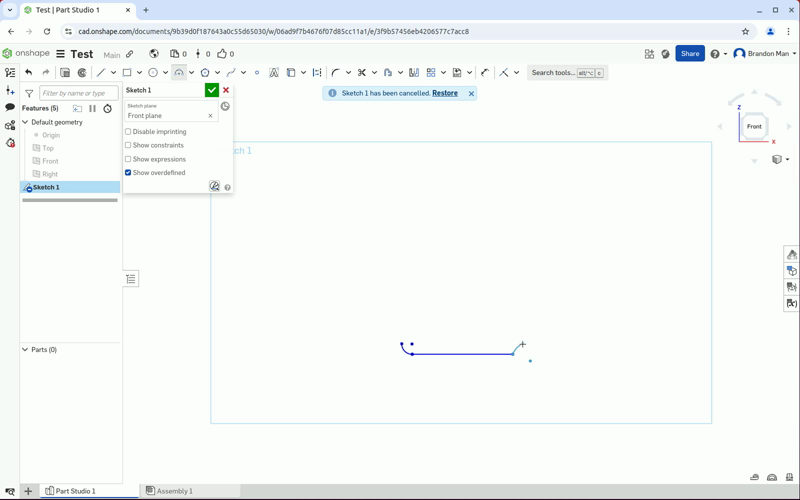
mouse_move(519, 351)
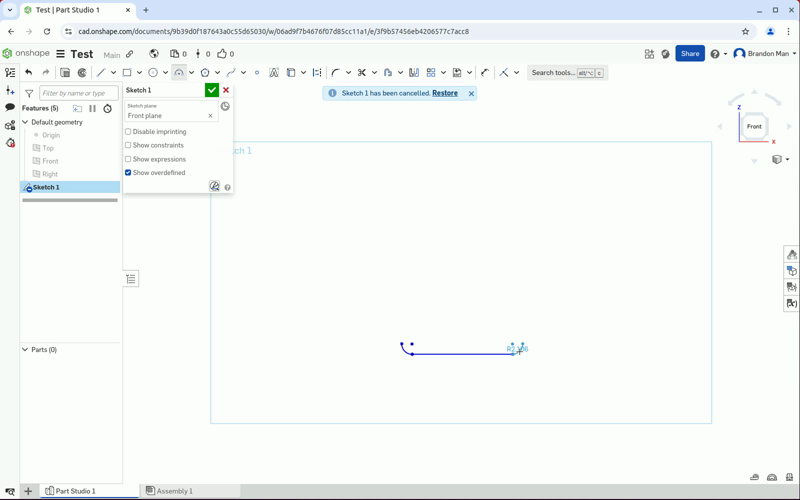
click(519, 351)
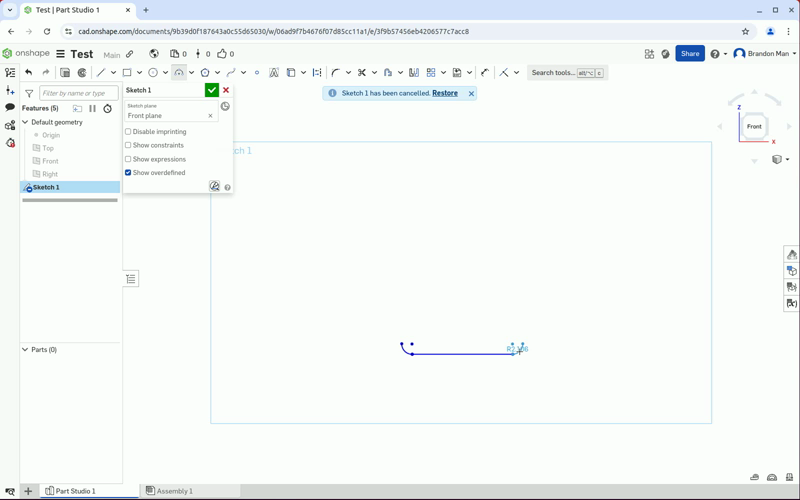
key_up(shift)
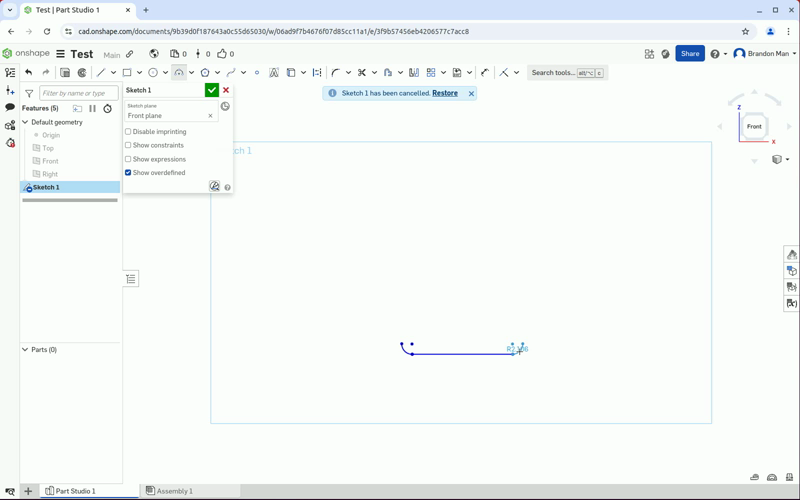
key(esc)
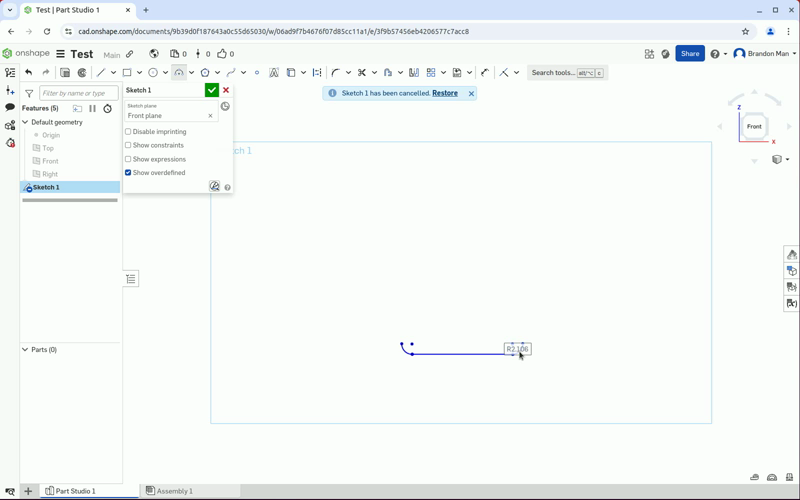
key(l)
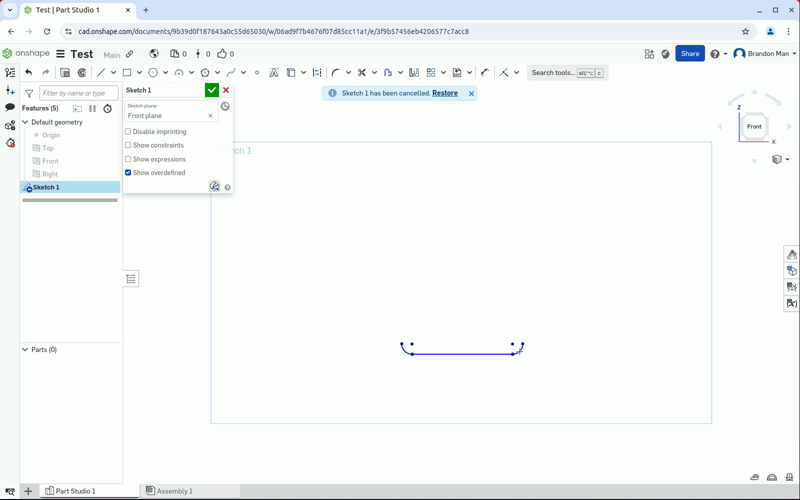
mouse_move(522, 343)
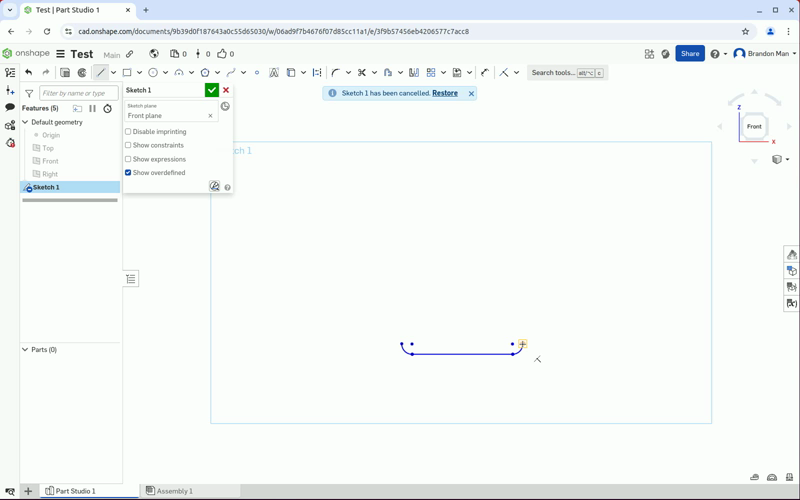
click(522, 343)
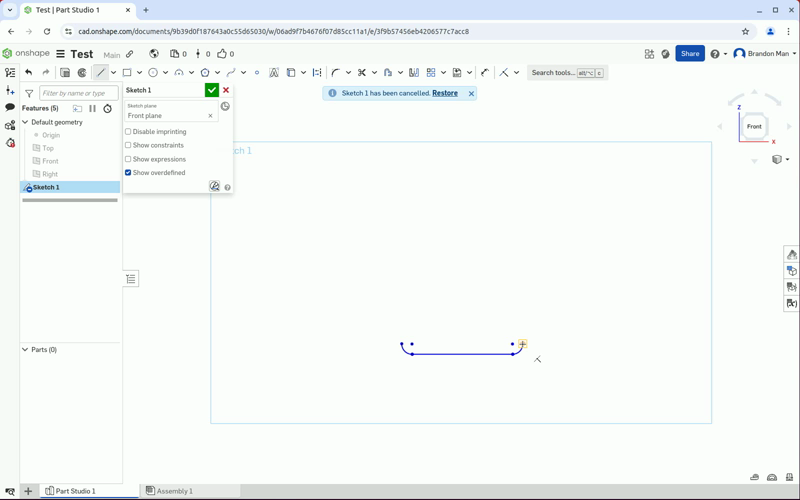
key_down(shift)
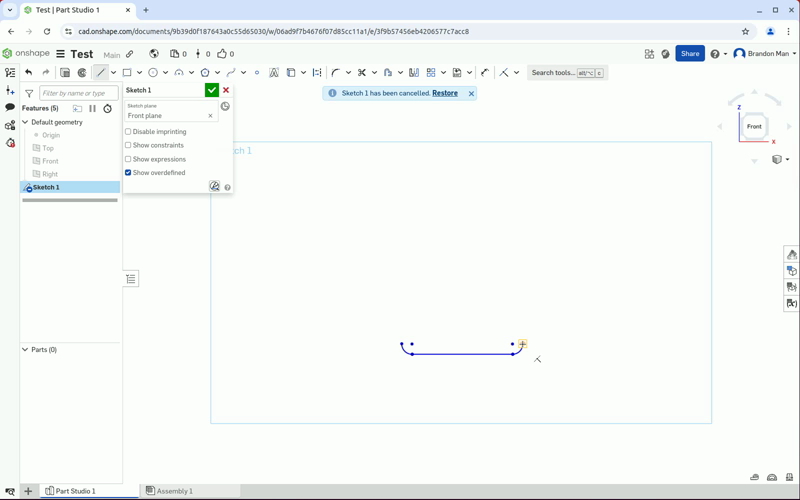
mouse_move(522, 262)
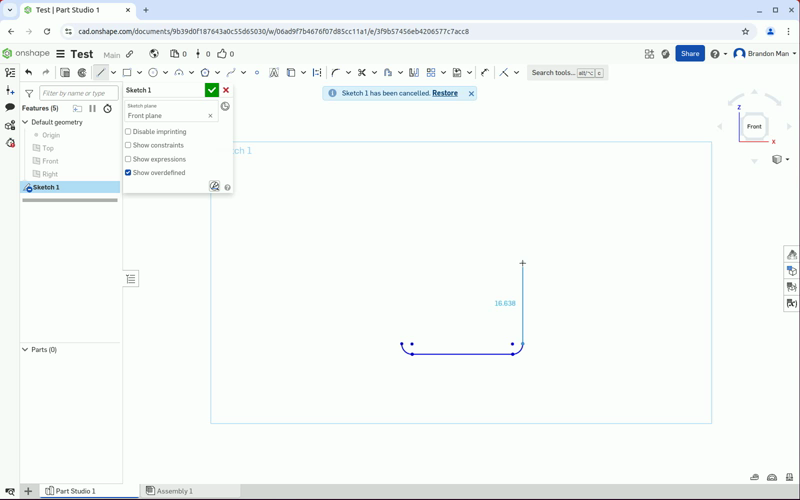
click(522, 262)
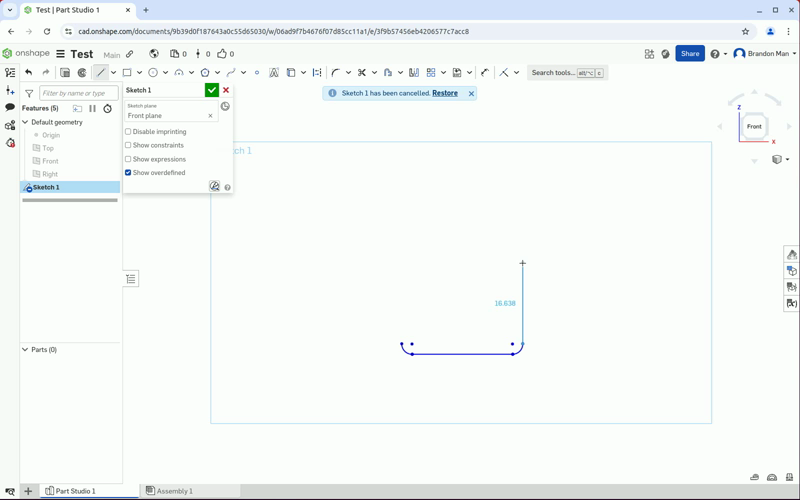
key_up(shift)
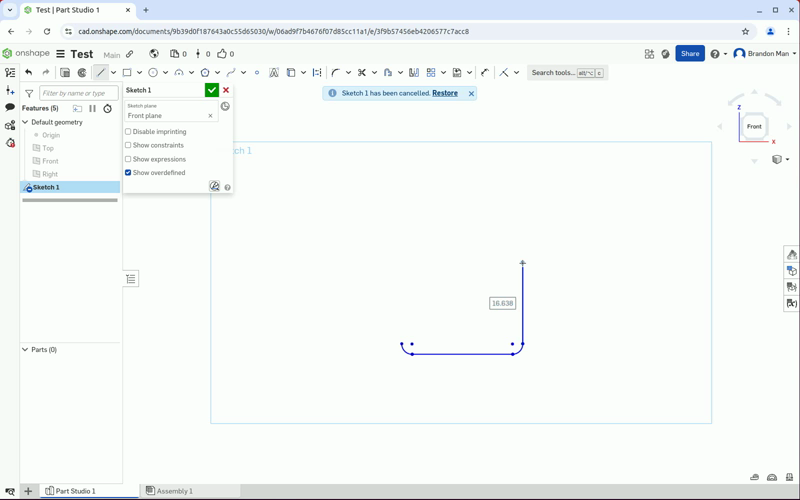
key(esc)
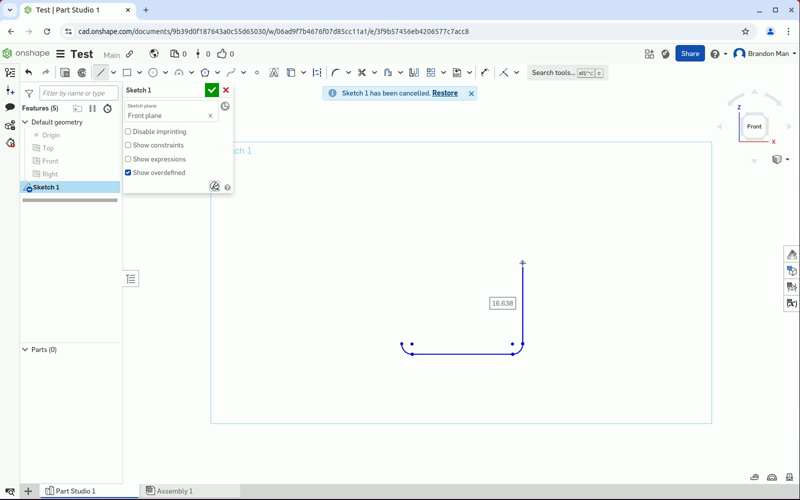
key(a)
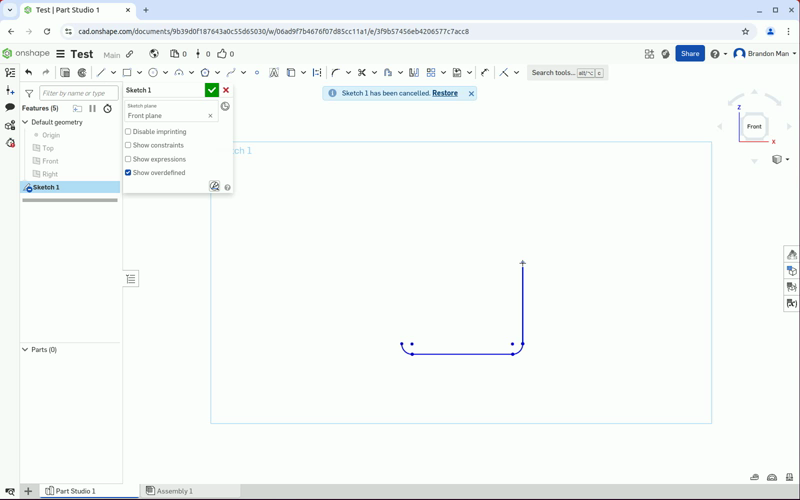
mouse_move(522, 262)
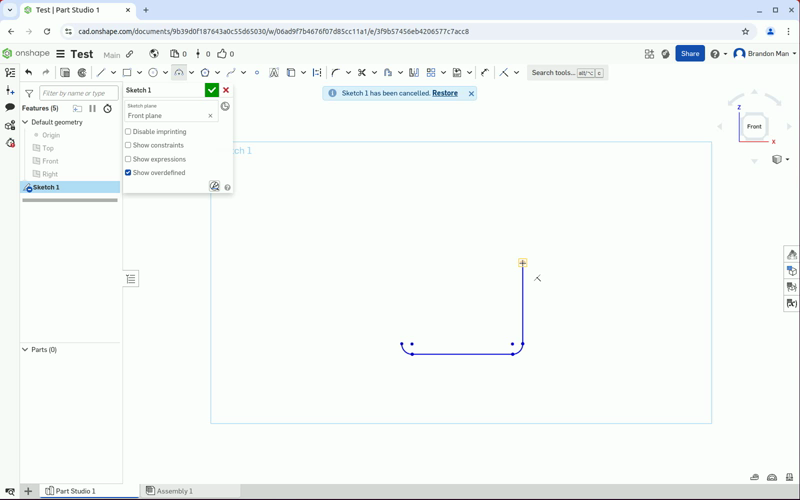
click(522, 262)
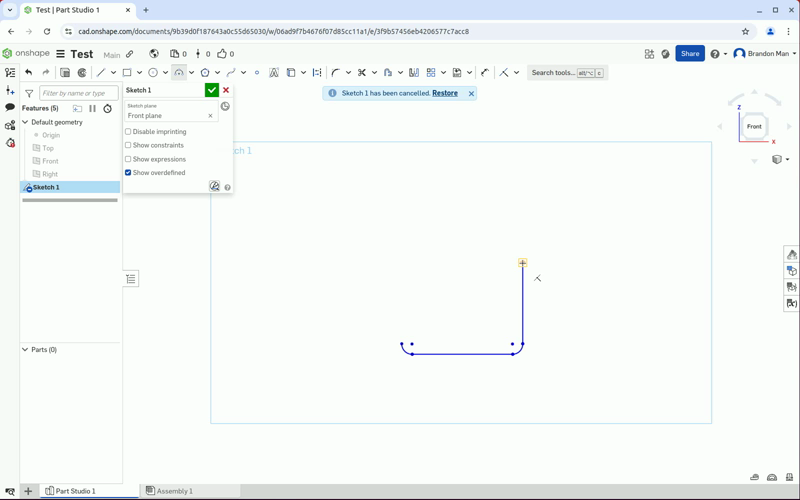
key_down(shift)
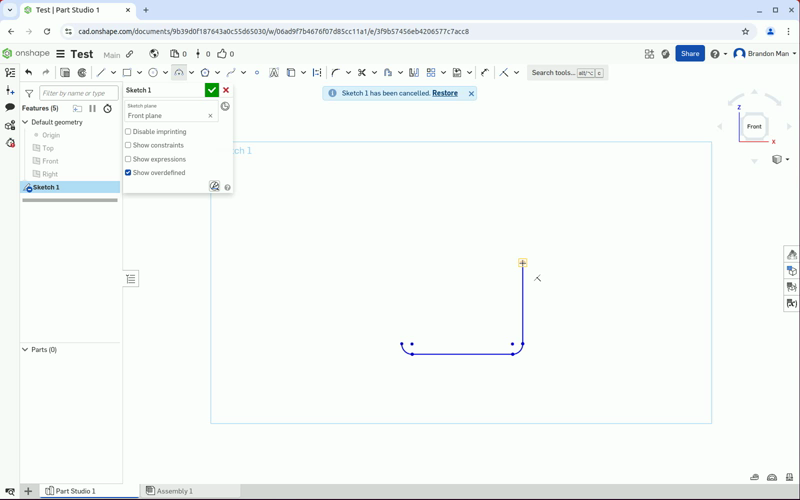
mouse_move(512, 252)
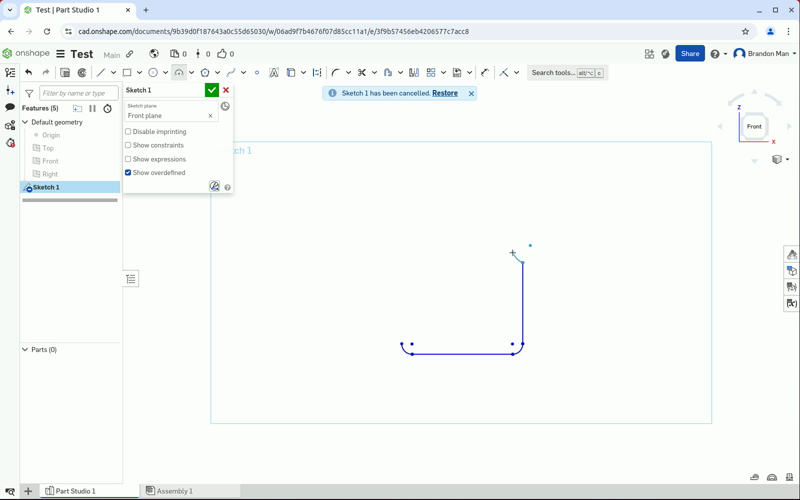
click(512, 252)
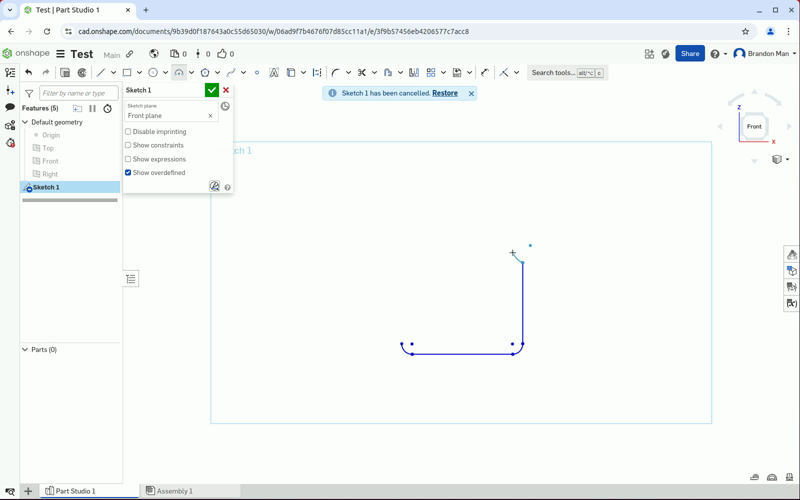
mouse_move(519, 255)
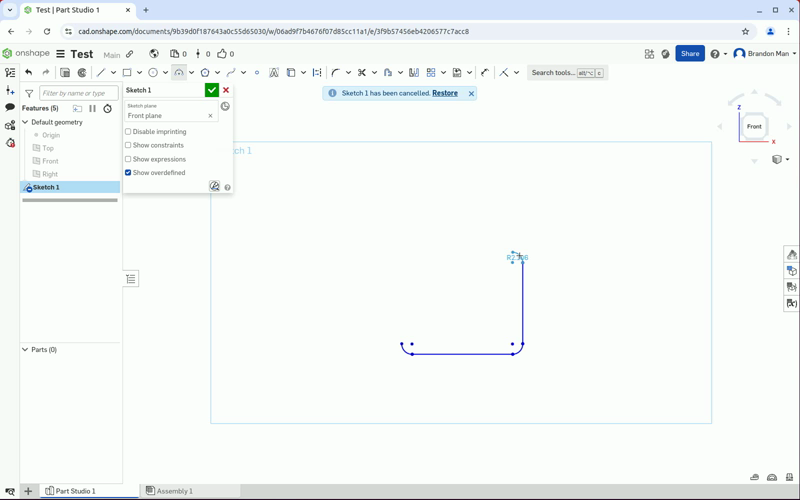
click(519, 255)
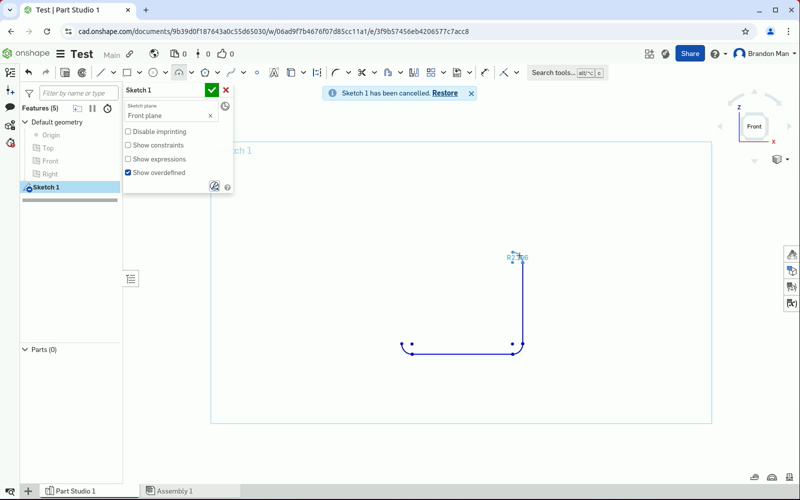
key_up(shift)
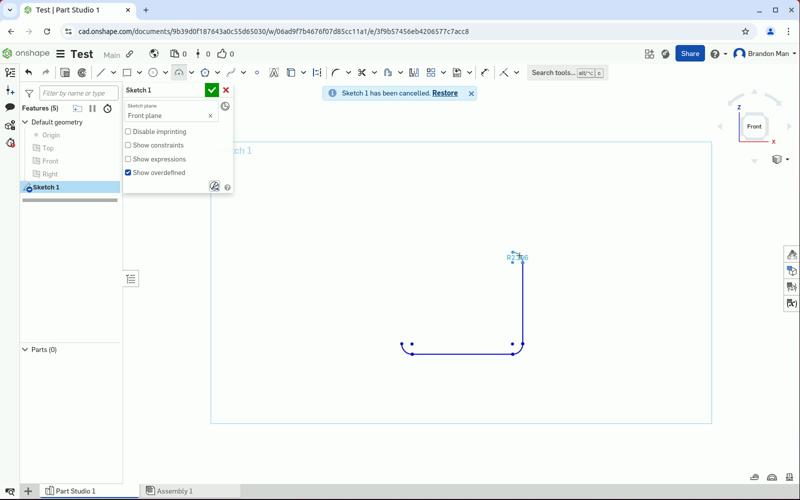
key(esc)
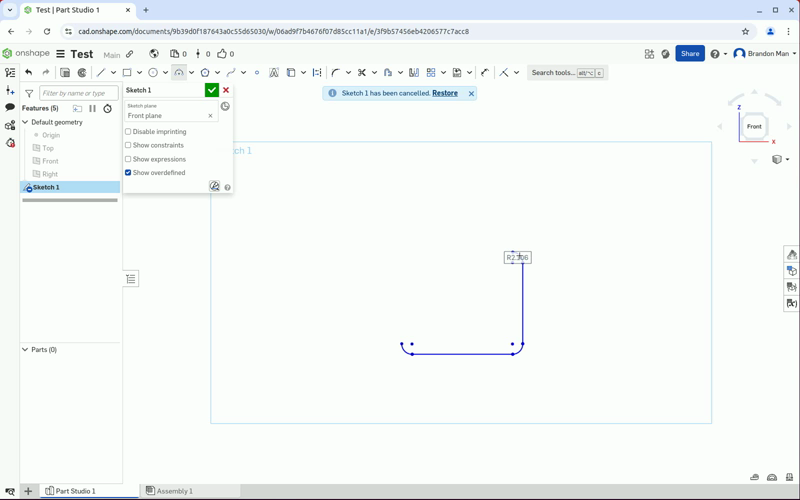
key(l)
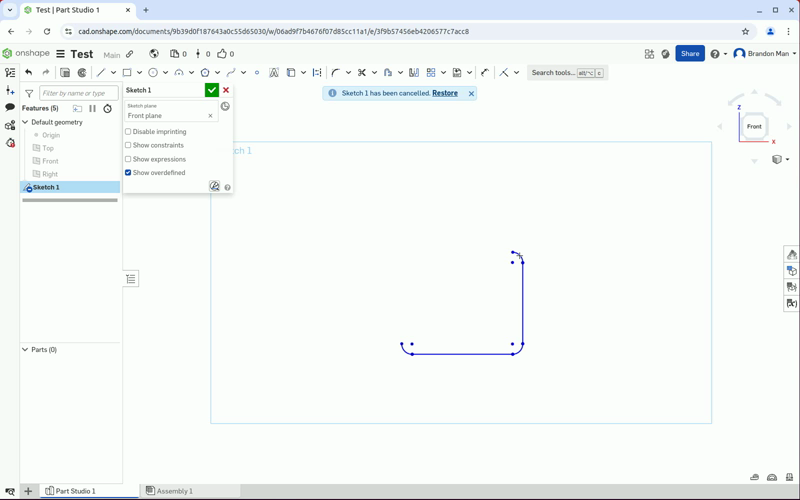
mouse_move(512, 252)
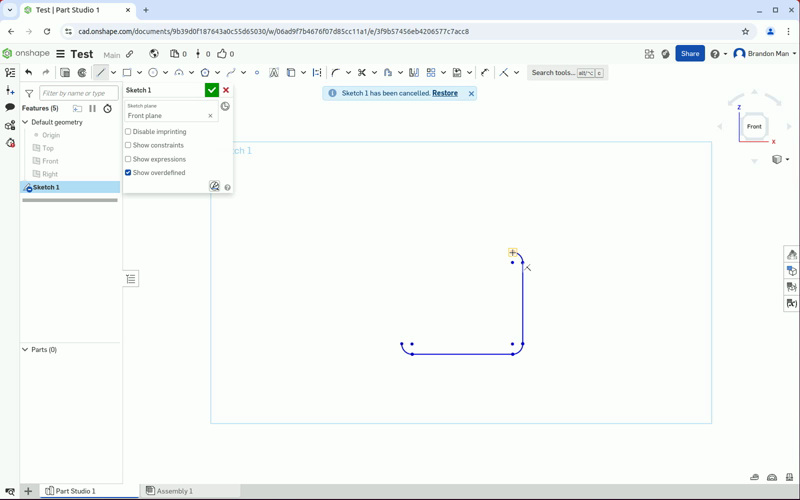
click(512, 252)
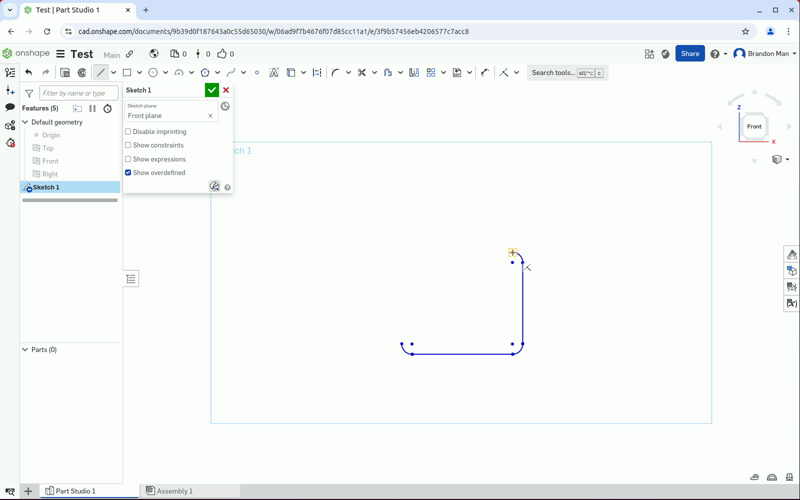
key_down(shift)
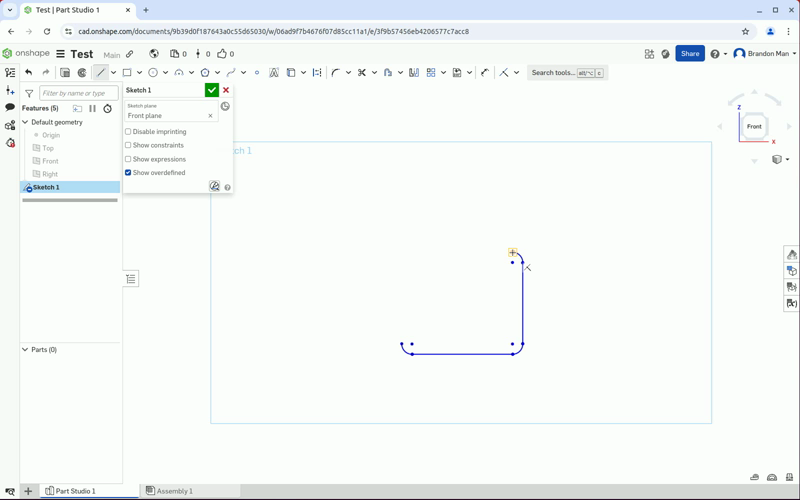
mouse_move(412, 252)
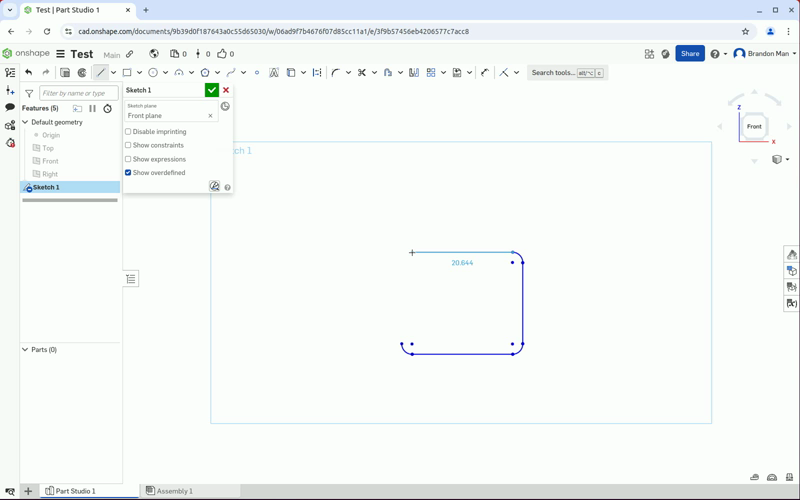
click(412, 252)
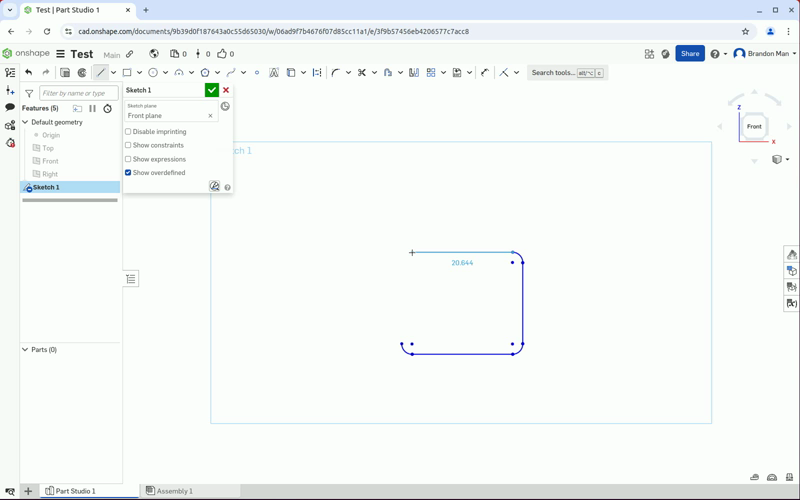
key_up(shift)
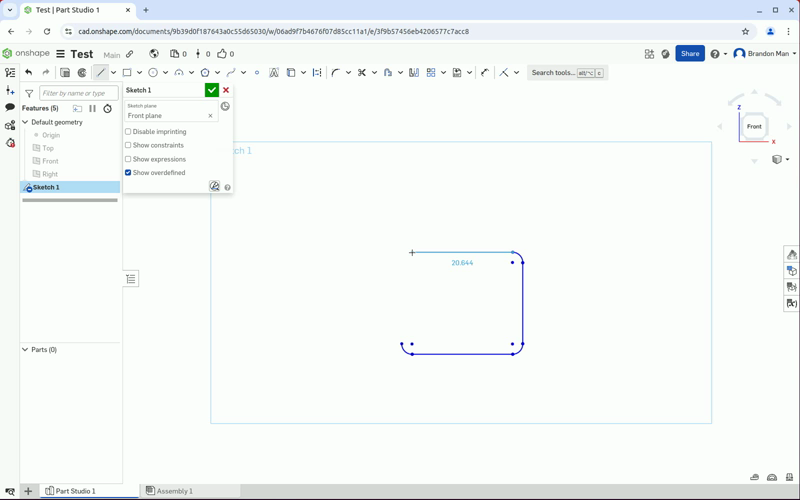
key(esc)
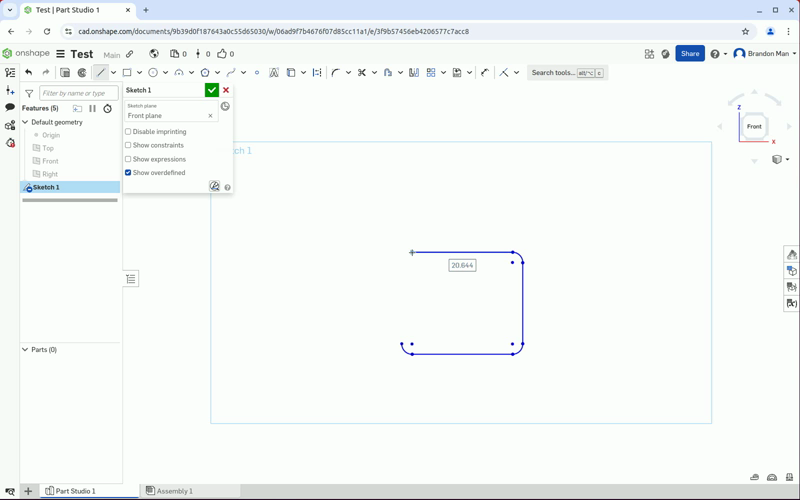
key(a)
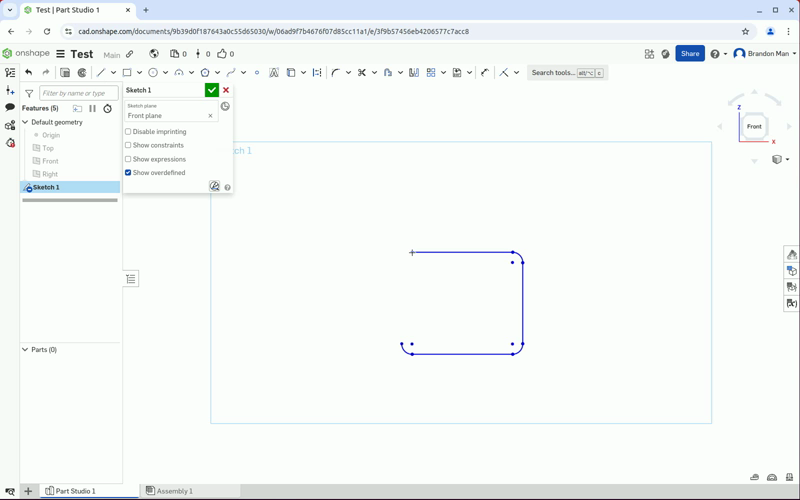
mouse_move(412, 252)
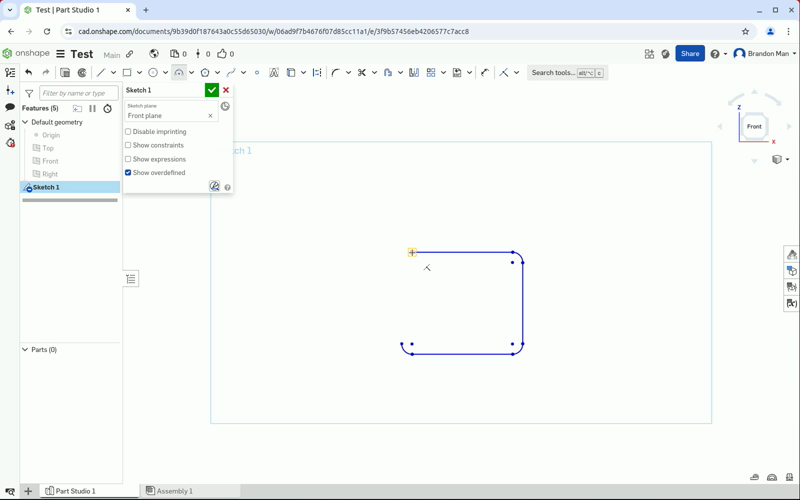
click(412, 252)
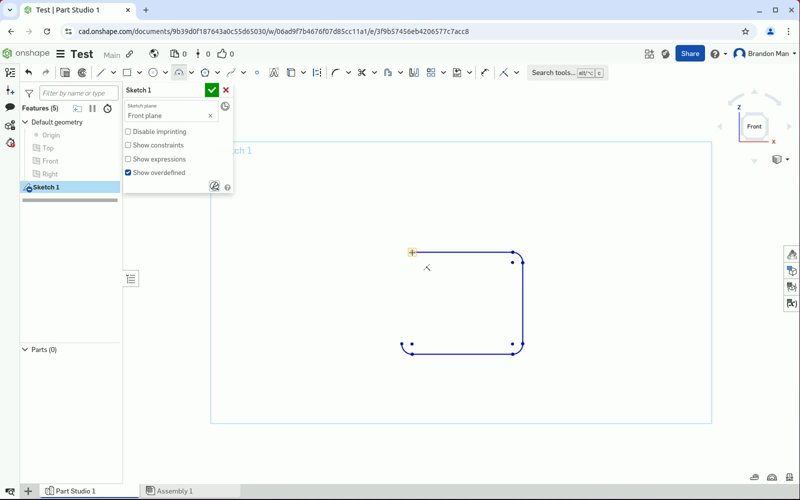
key_down(shift)
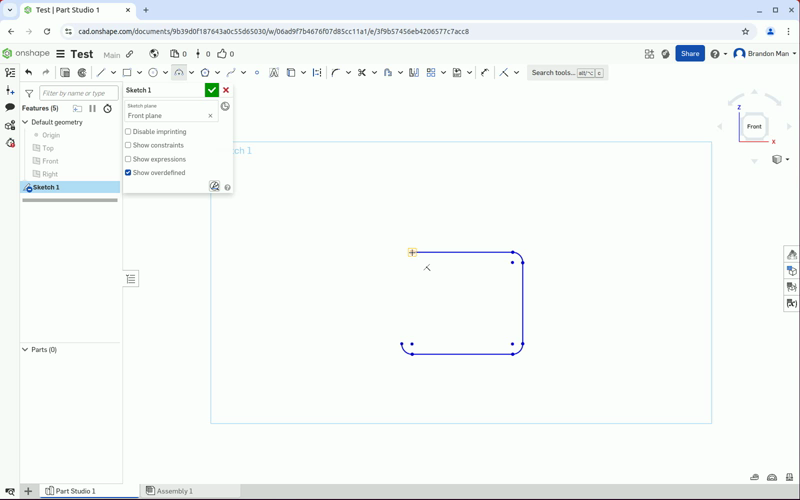
mouse_move(401, 262)
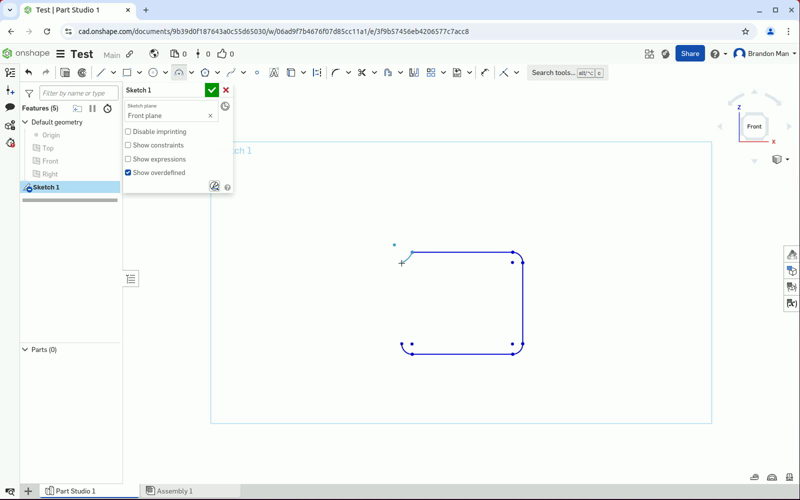
click(401, 262)
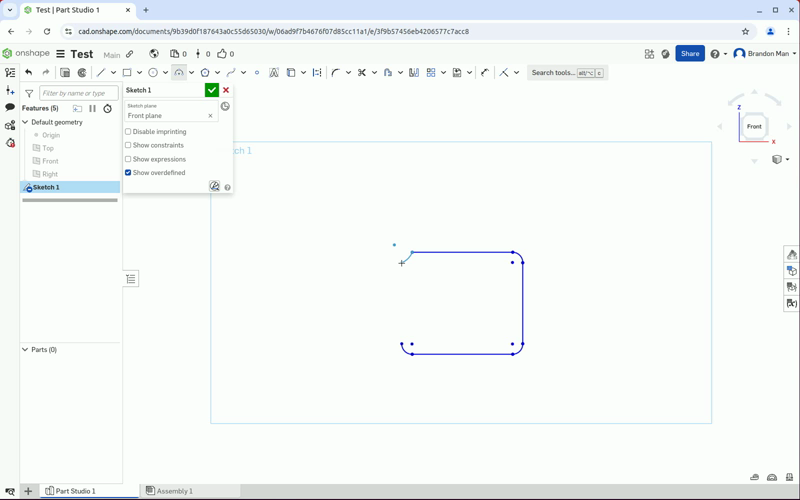
mouse_move(404, 255)
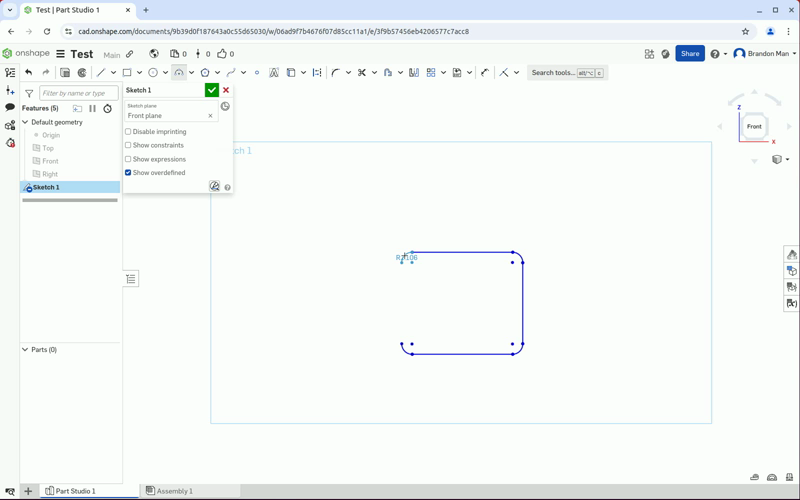
click(404, 255)
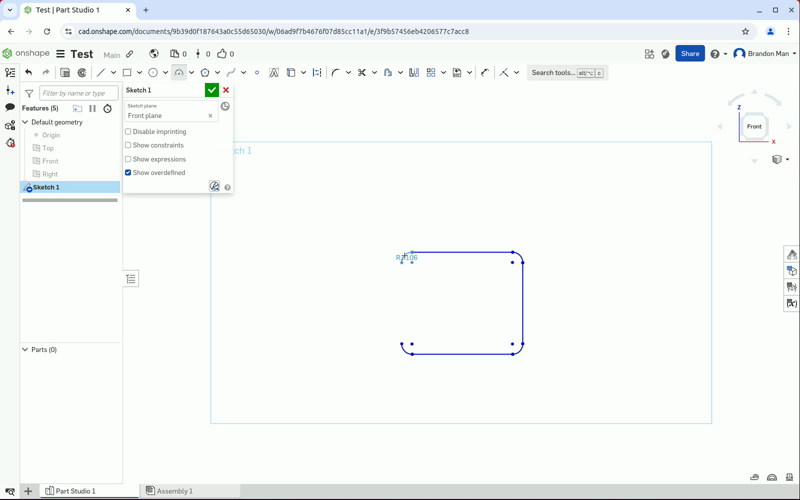
key_up(shift)
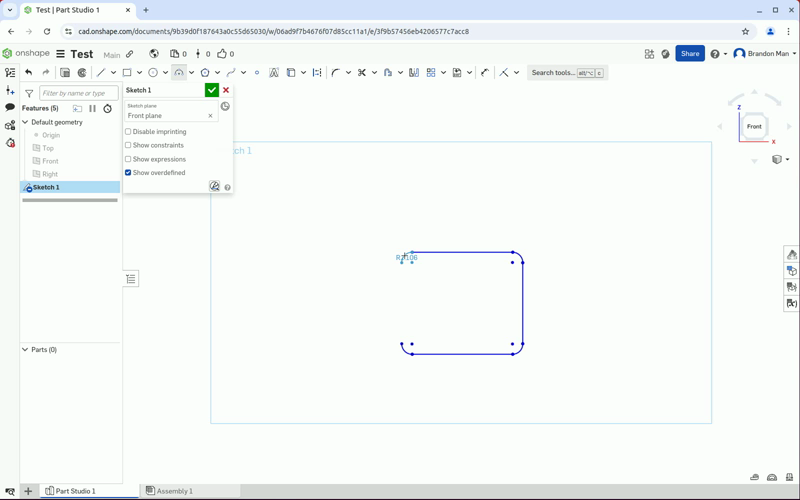
key(esc)
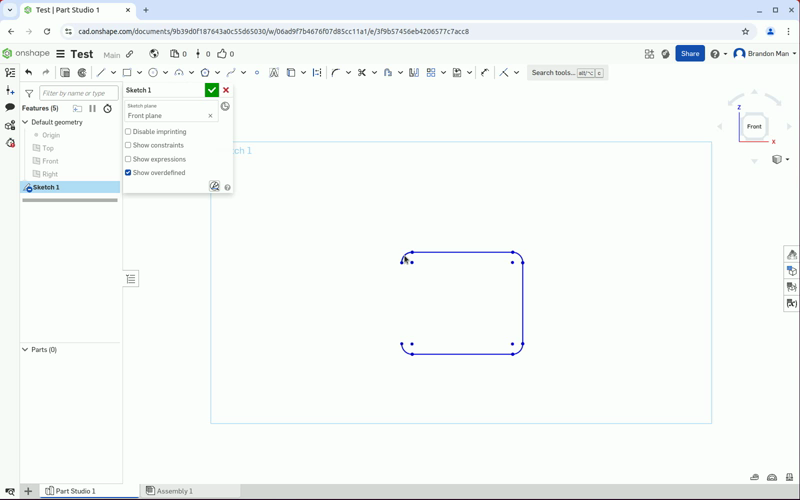
key(l)
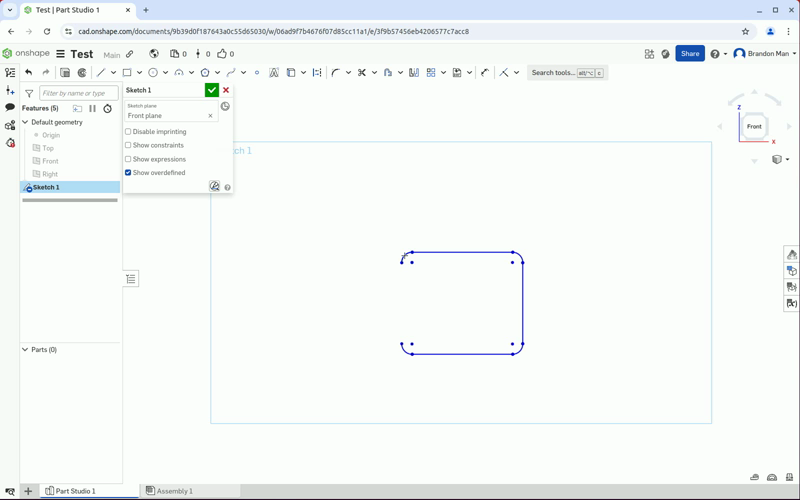
mouse_move(401, 262)
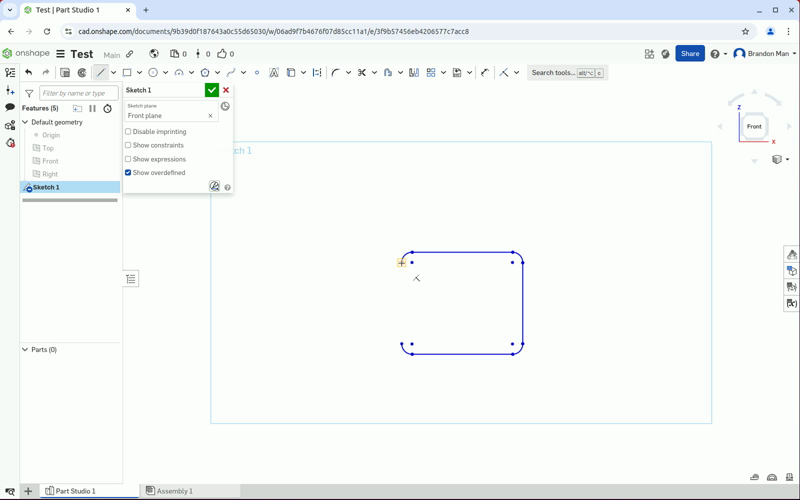
click(401, 262)
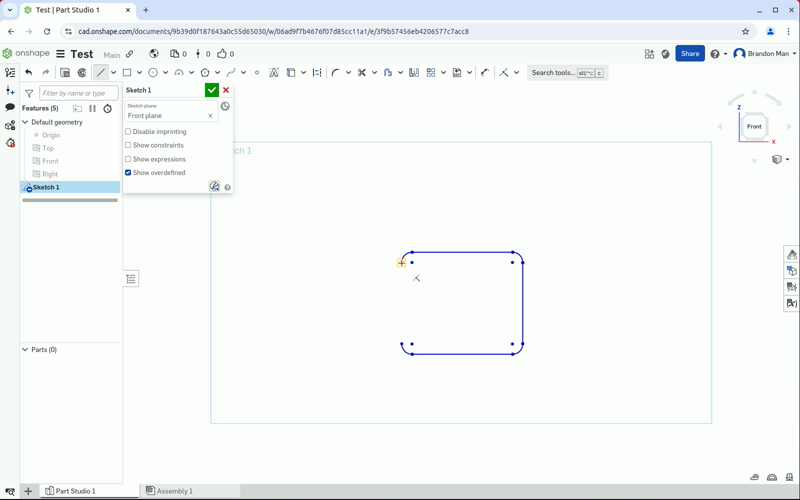
key_down(shift)
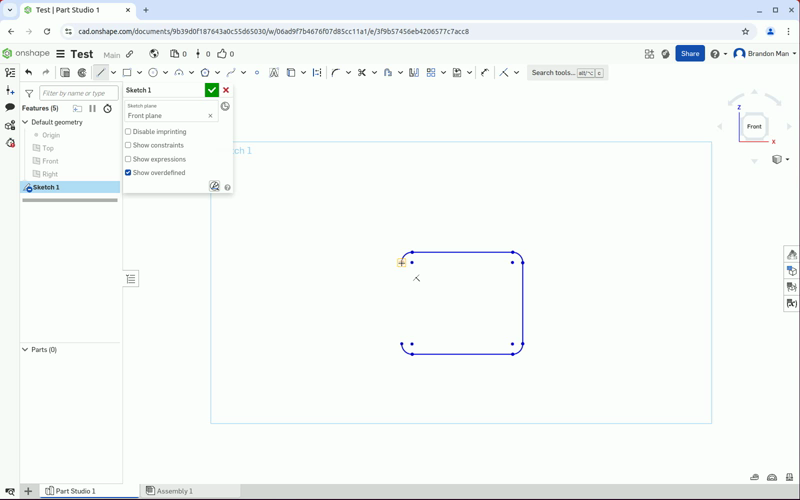
mouse_move(401, 343)
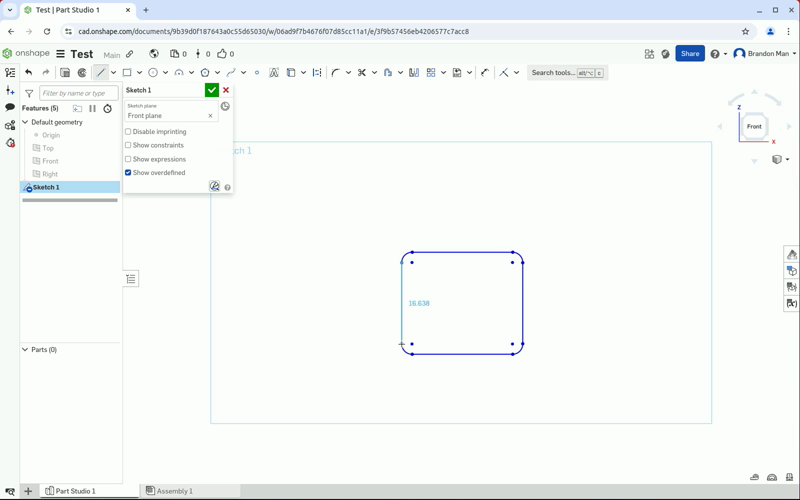
key_up(shift)
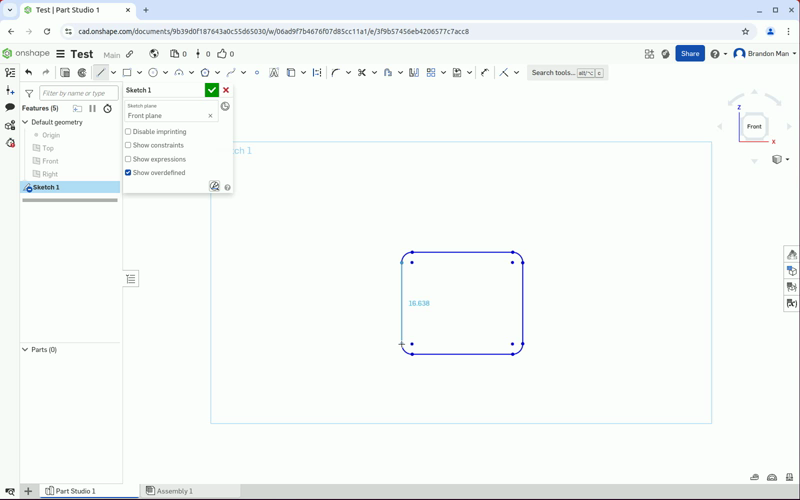
click(401, 343)
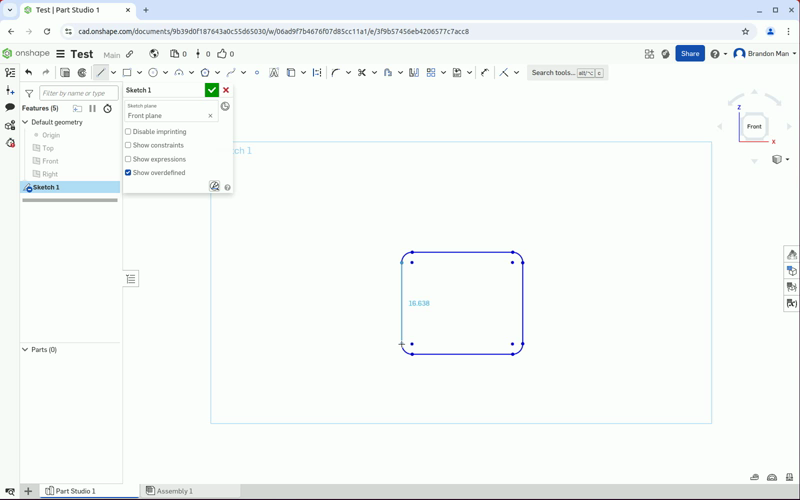
key(esc)
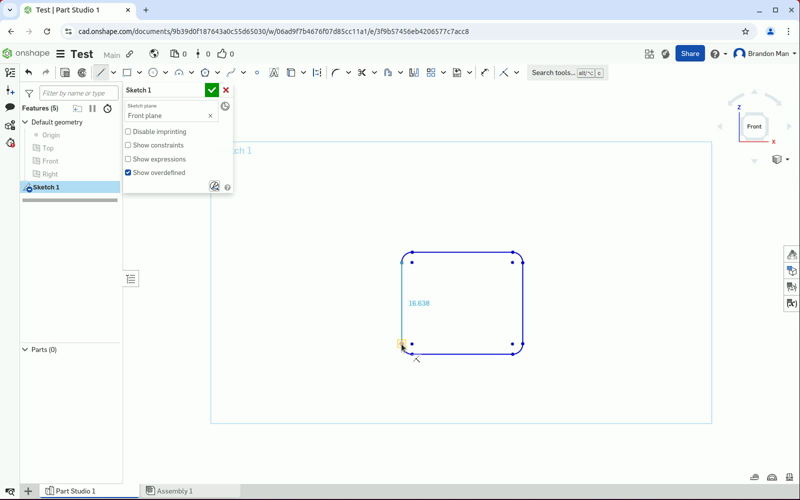
mouse_move(484, 287)
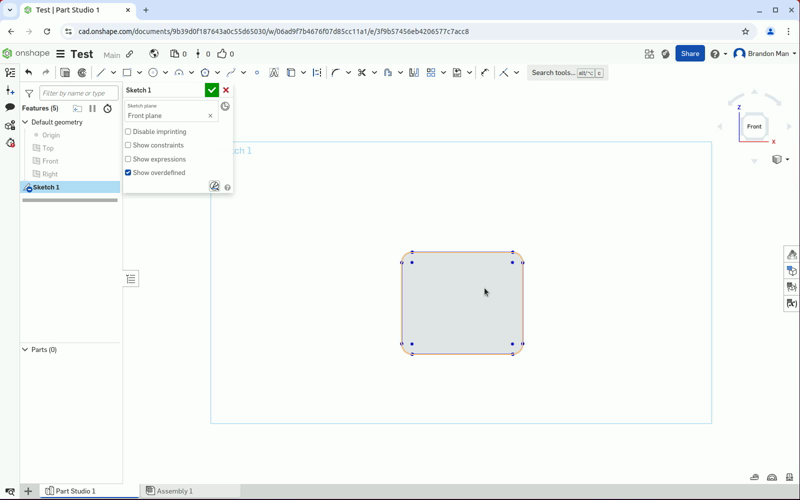
click(484, 287)
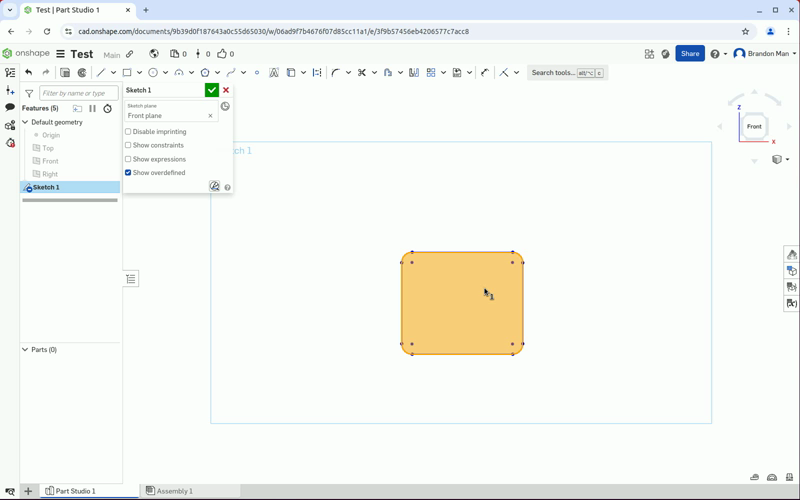
mouse_move(73, 352)
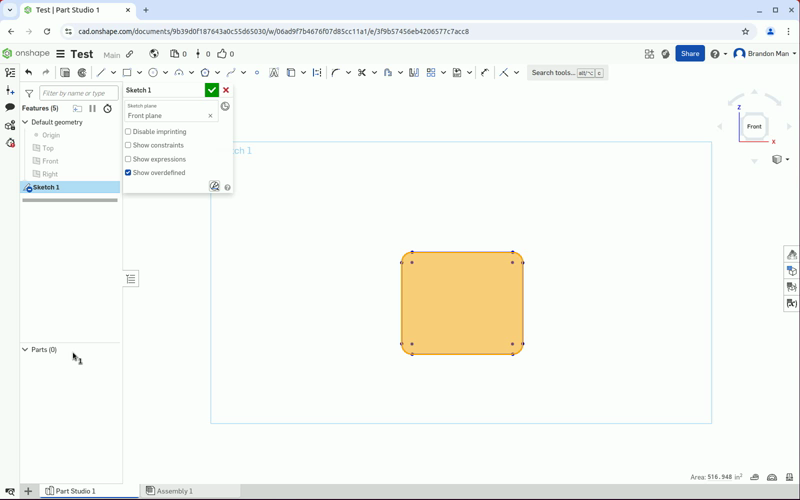
key(shift+y)
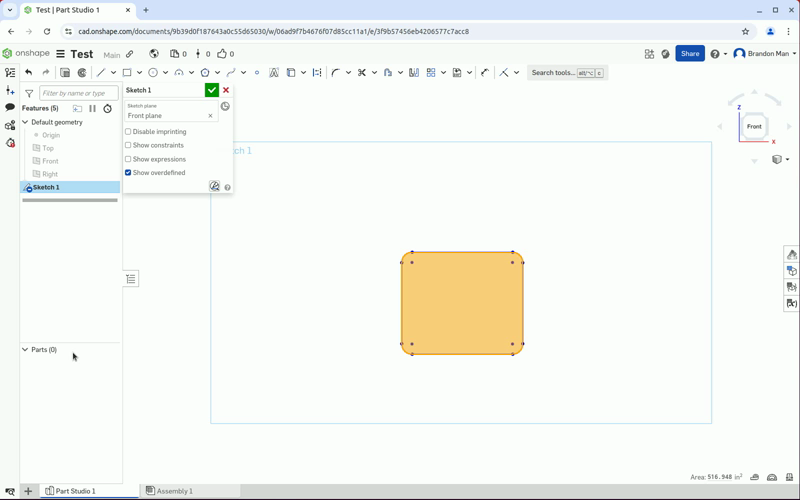
key(shift+e)
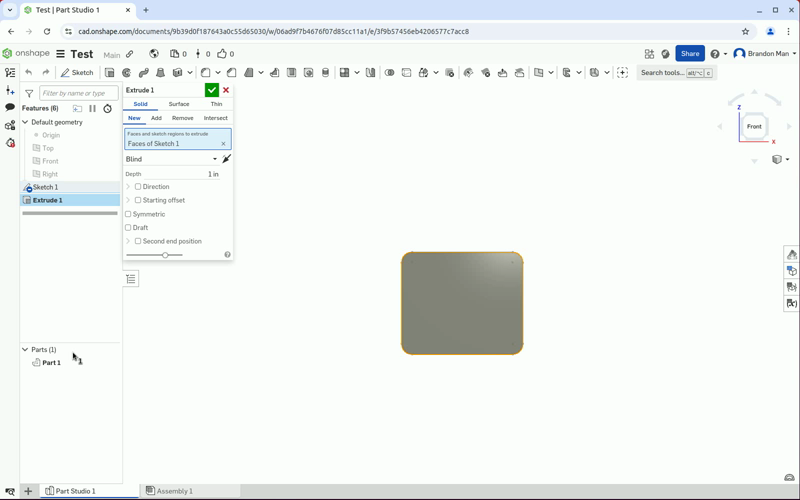
mouse_move(143, 106)
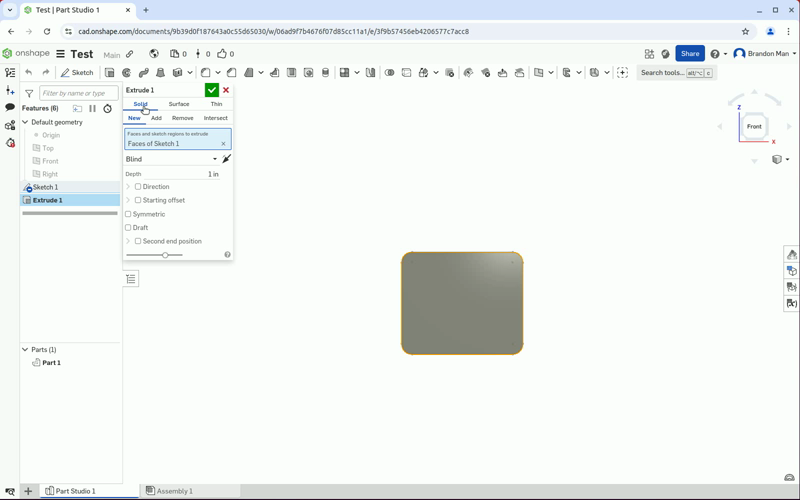
click(143, 106)
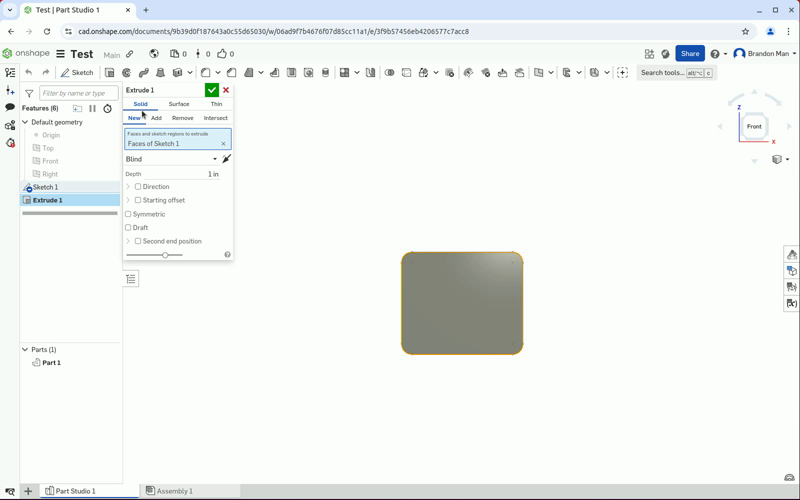
mouse_move(137, 120)
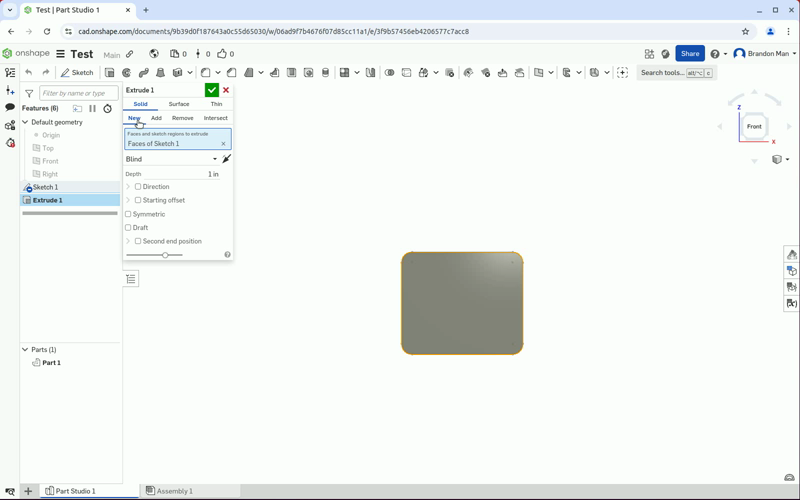
click(137, 120)
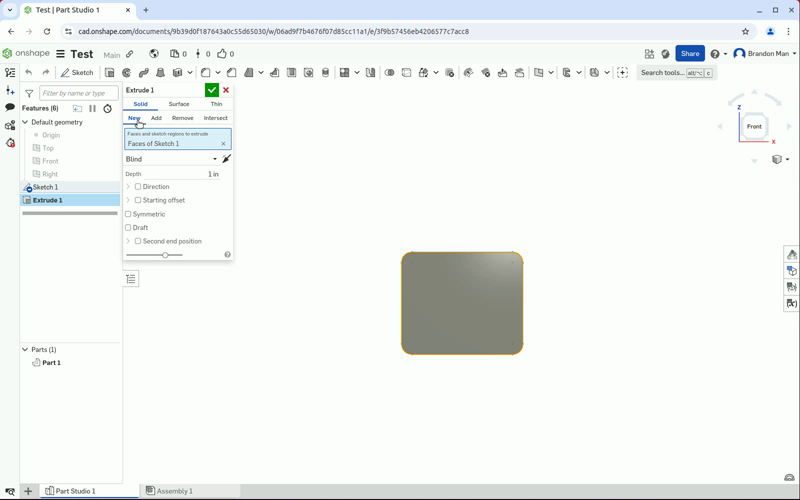
key(tab, 4)
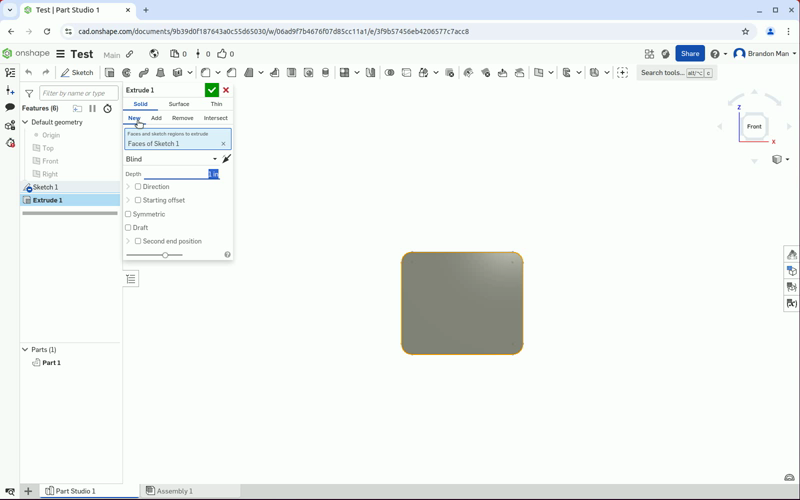
text(4.092)
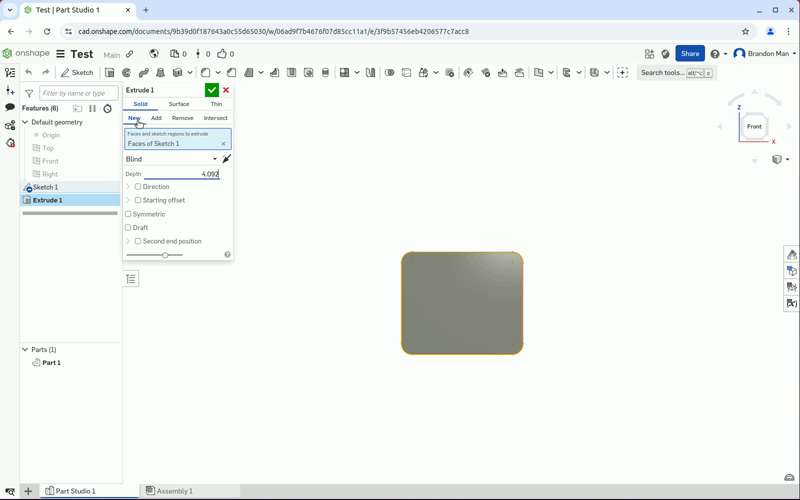
key(enter)
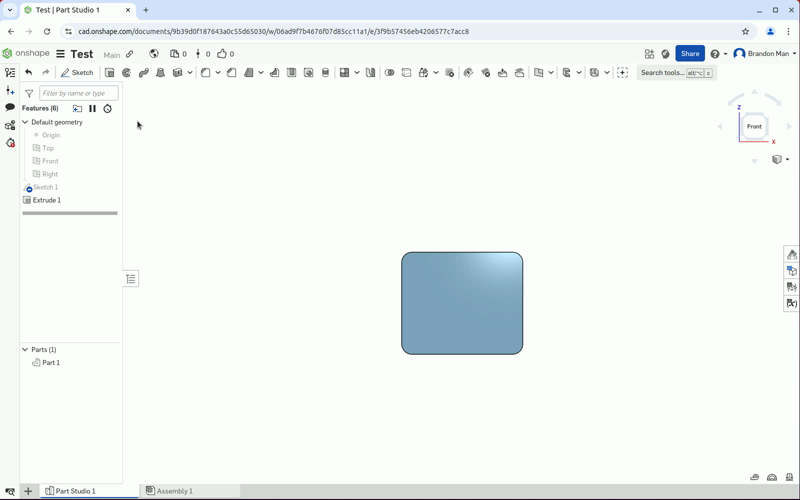
key(shift+h)
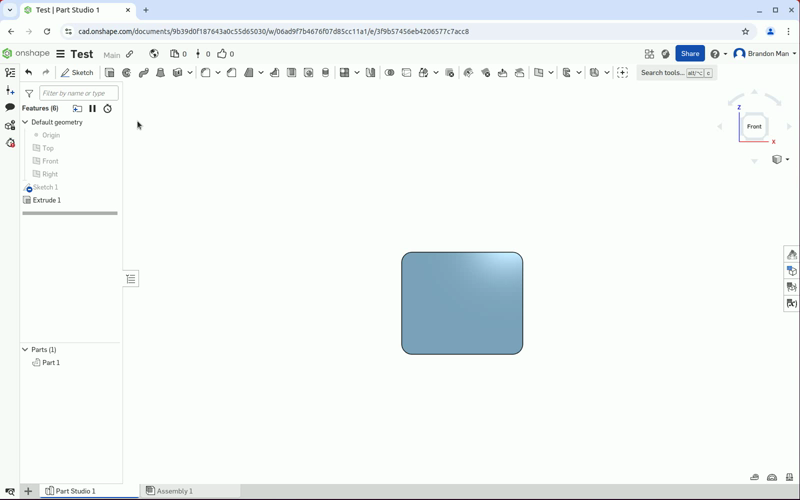
key(shift+h)
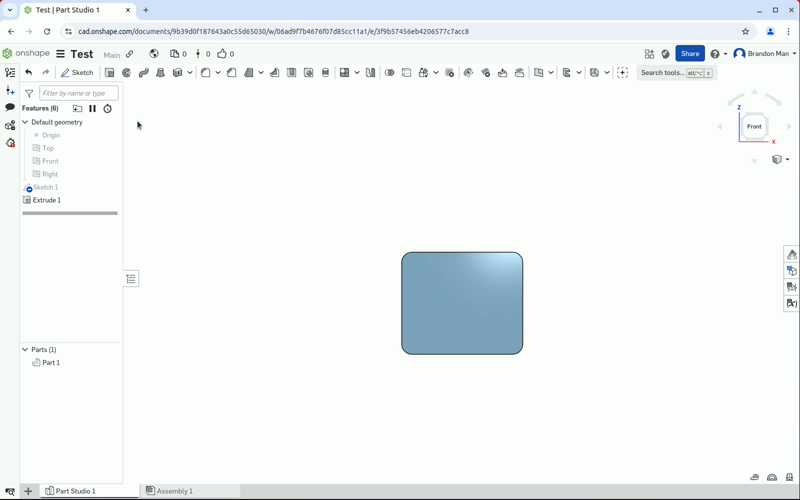
mouse_move(73, 189)
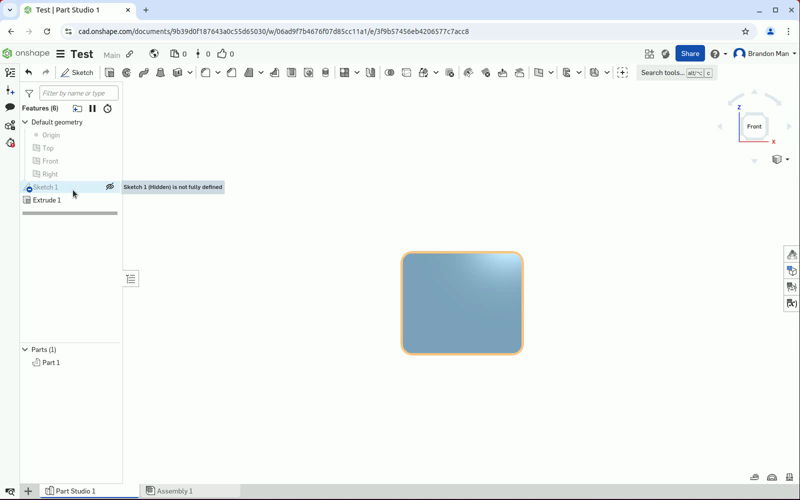
click(73, 189)
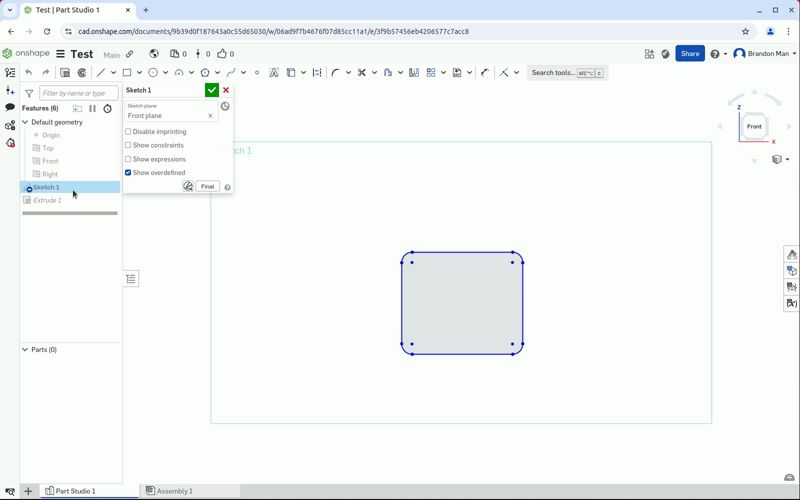
mouse_move(229, 92)
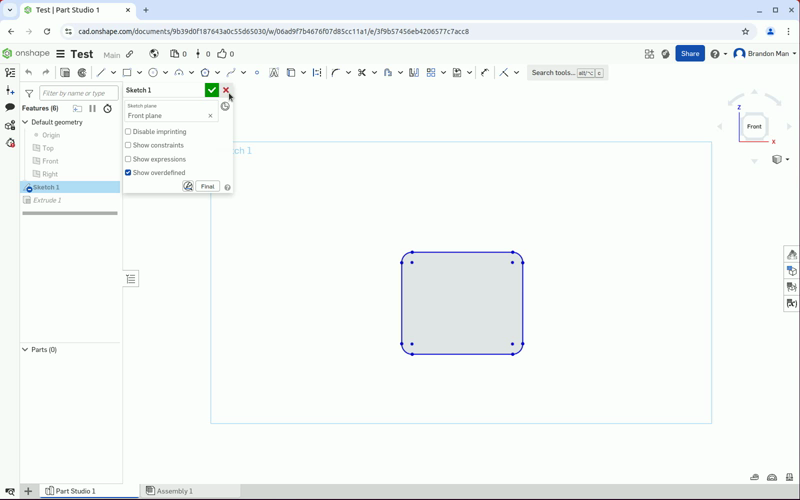
click(229, 92)
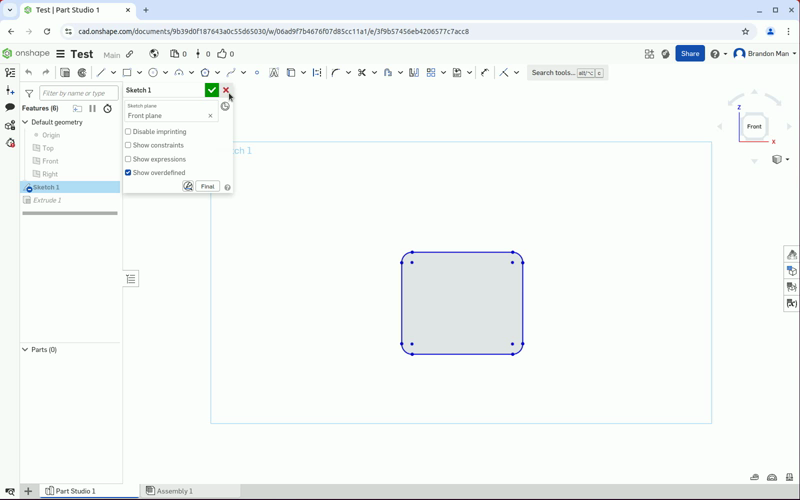
key(shift+s)
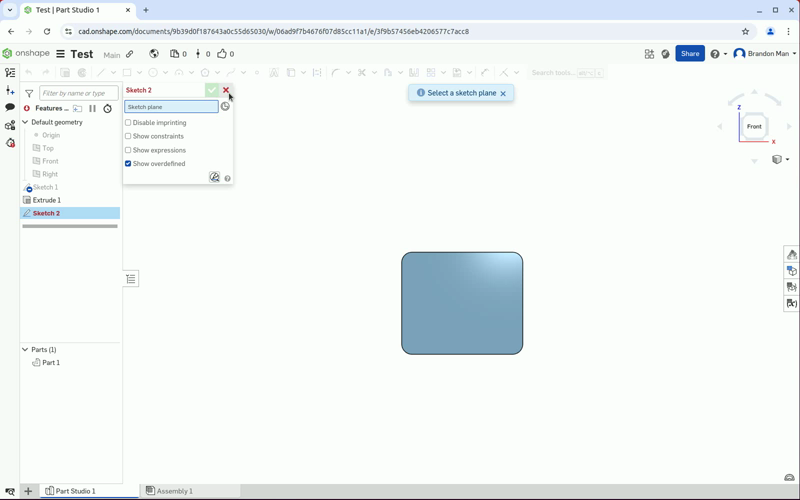
mouse_move(73, 163)
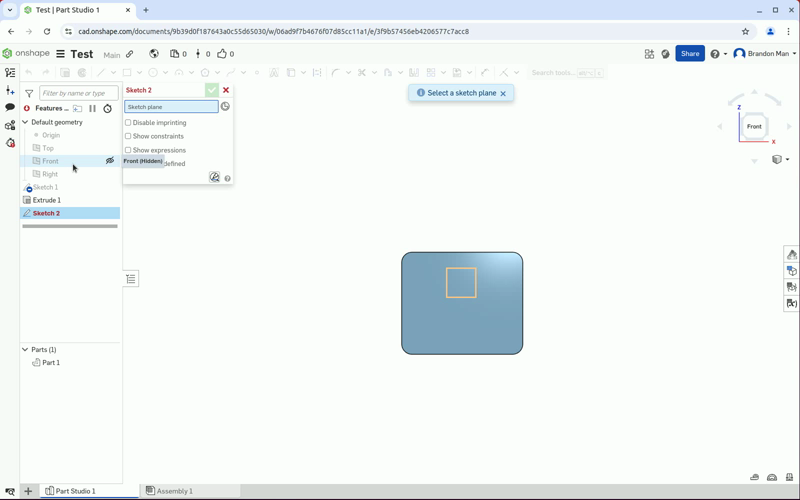
click(73, 163)
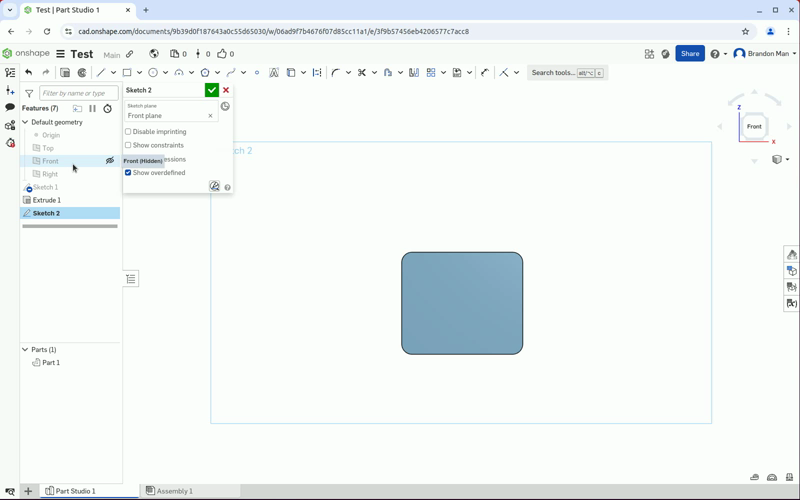
mouse_move(73, 352)
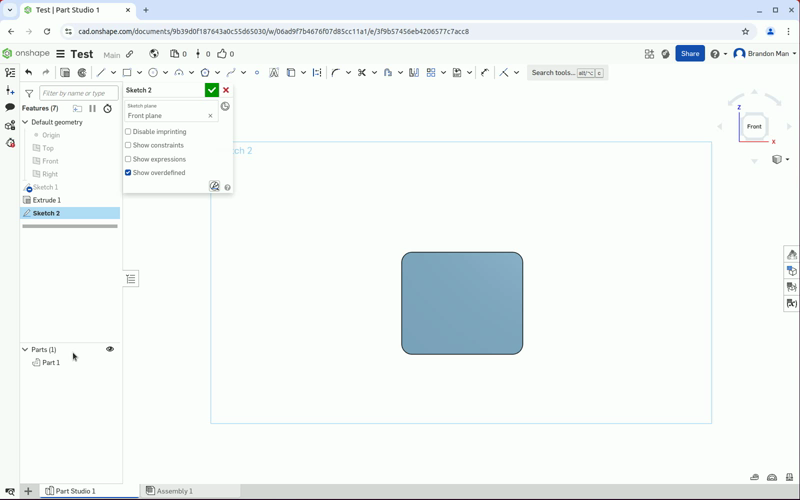
key(y)
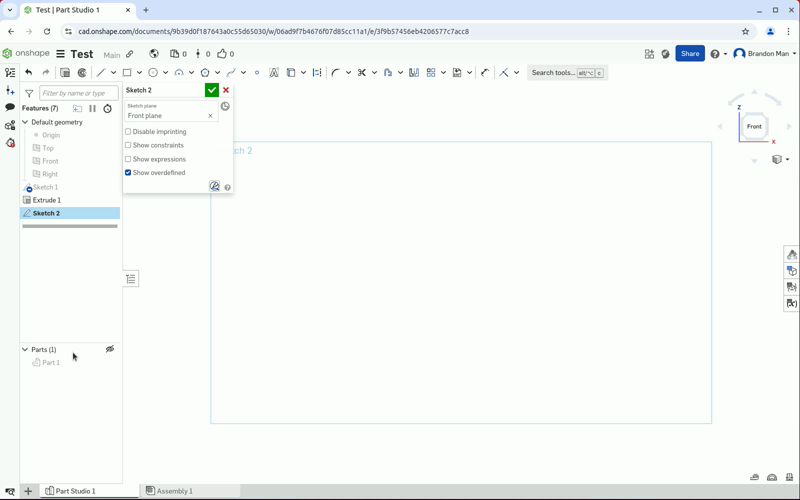
key(l)
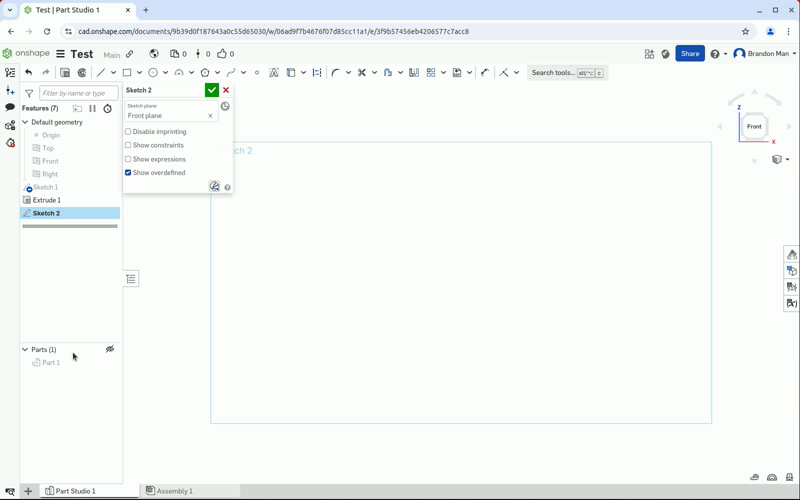
key_down(shift)
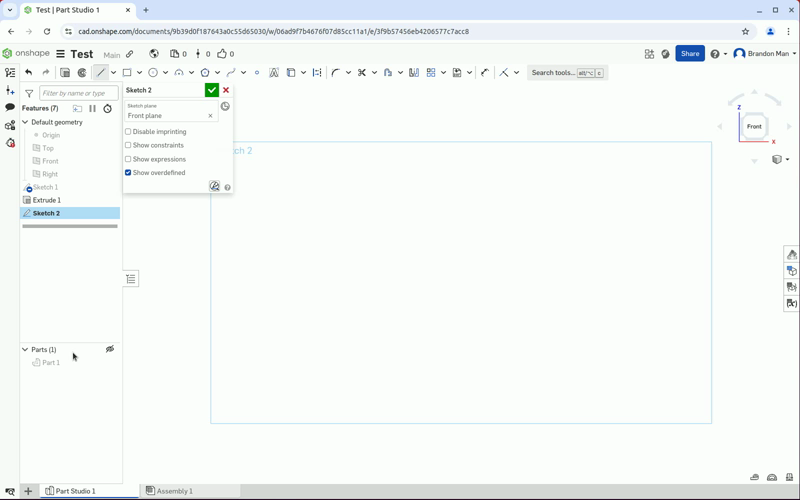
mouse_move(420, 334)
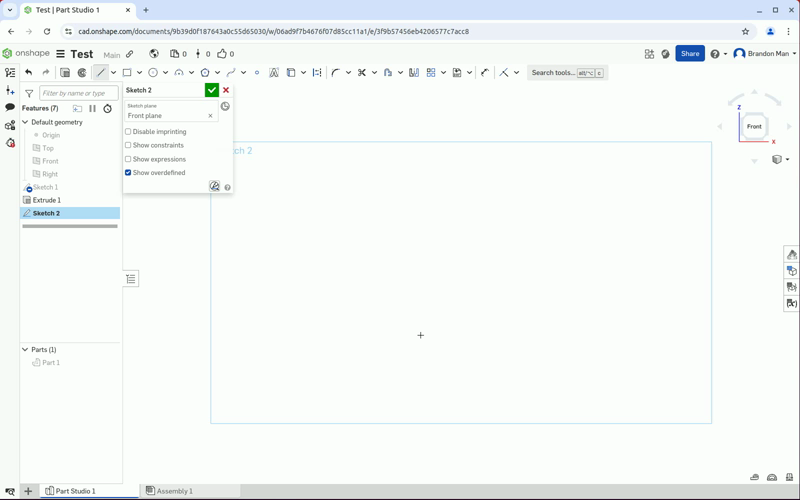
click(420, 334)
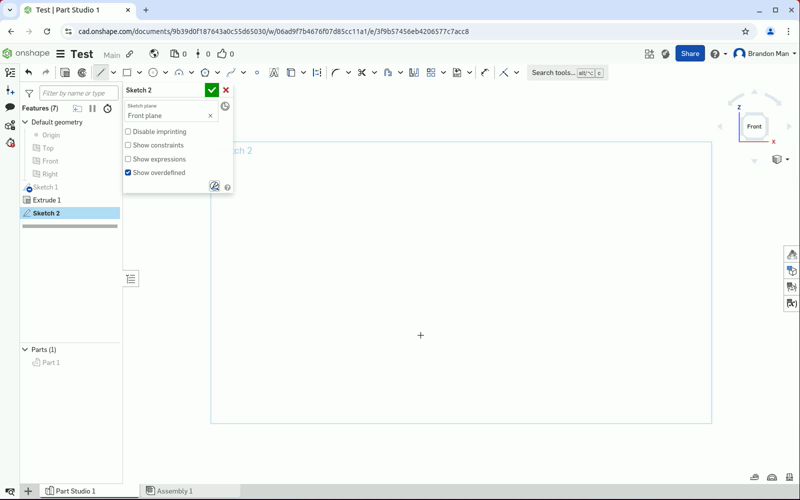
key_up(shift)
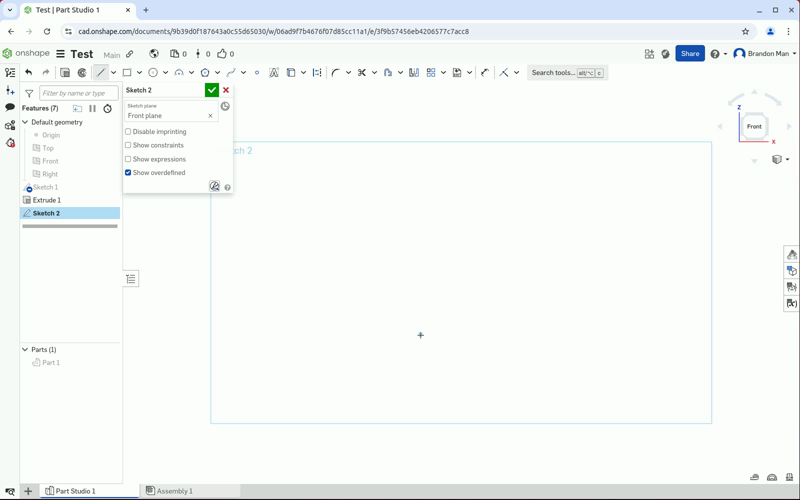
key_down(shift)
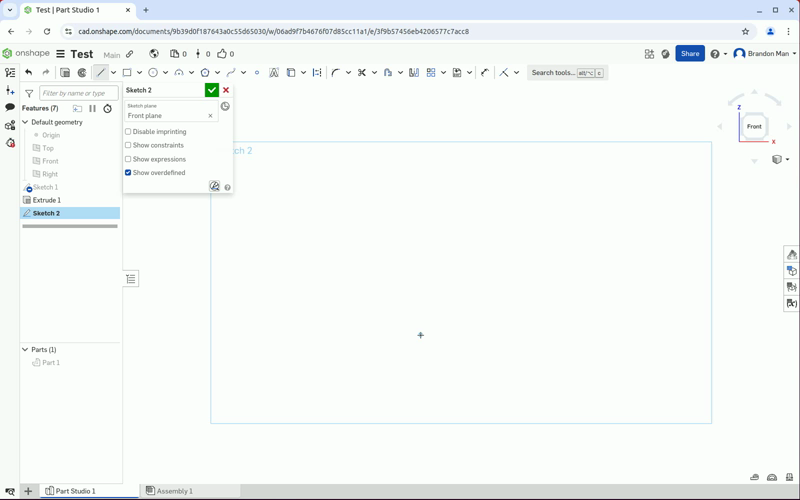
mouse_move(503, 334)
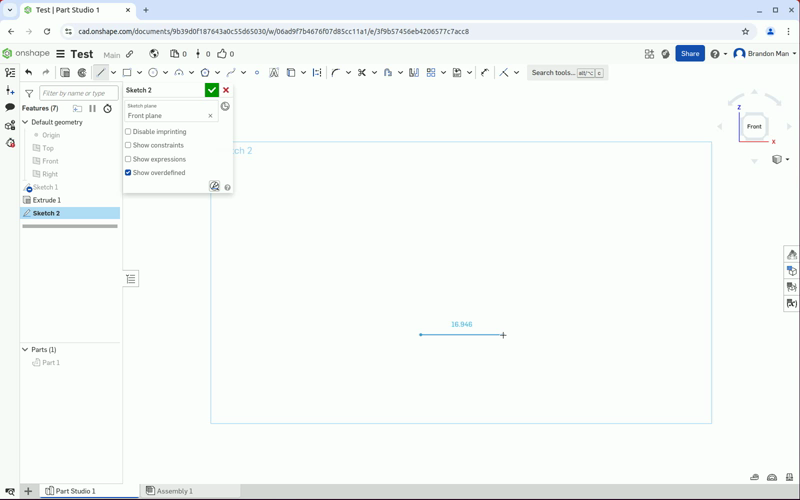
click(503, 334)
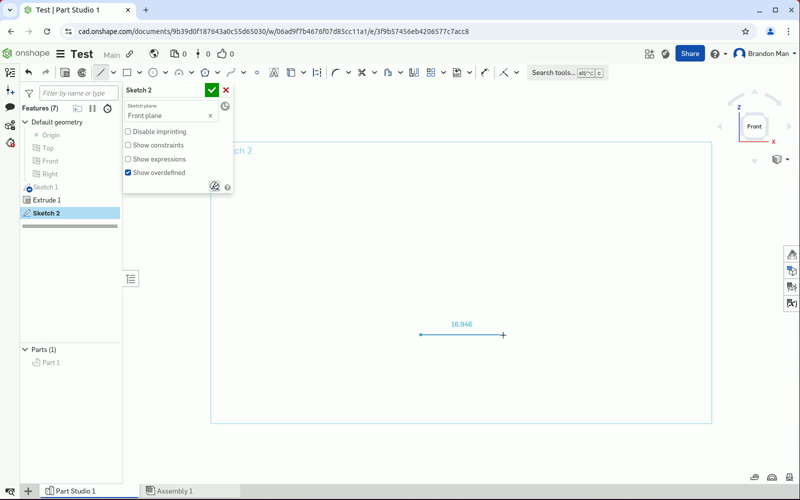
key_up(shift)
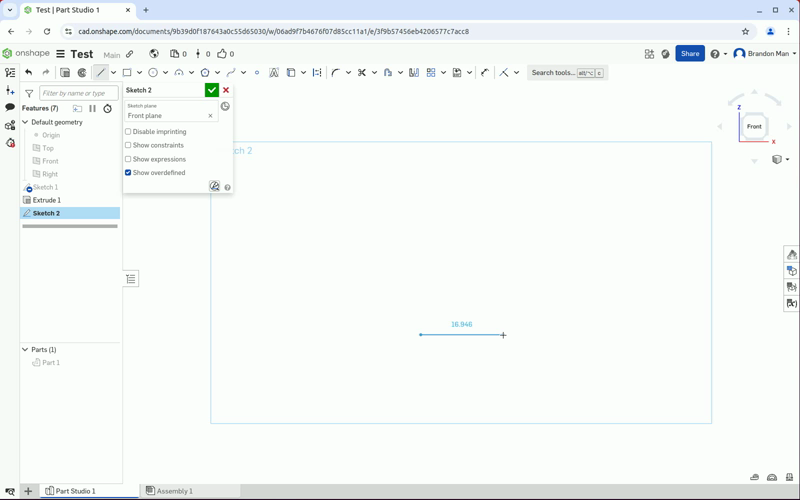
key_down(shift)
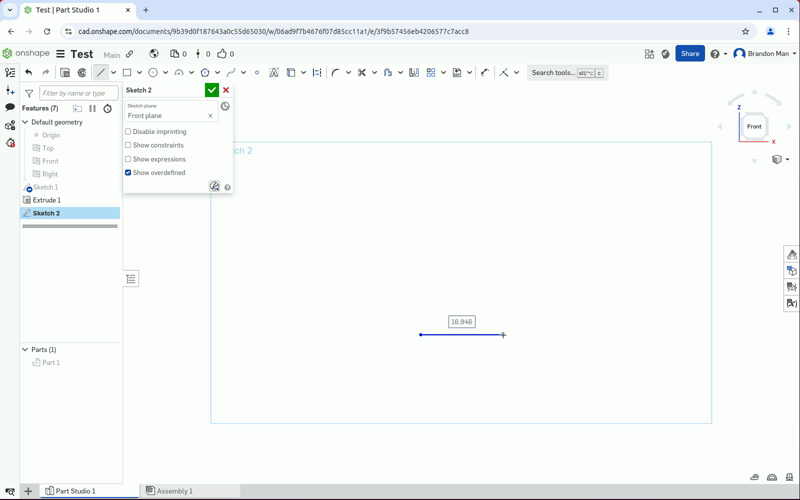
mouse_move(503, 273)
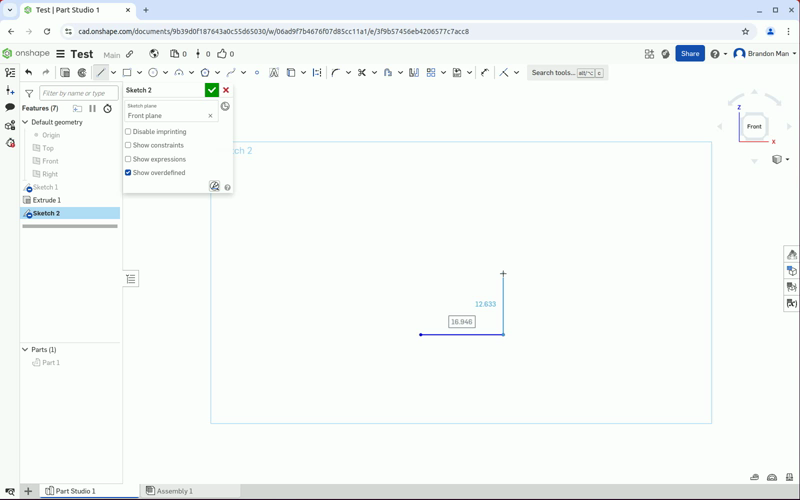
click(503, 273)
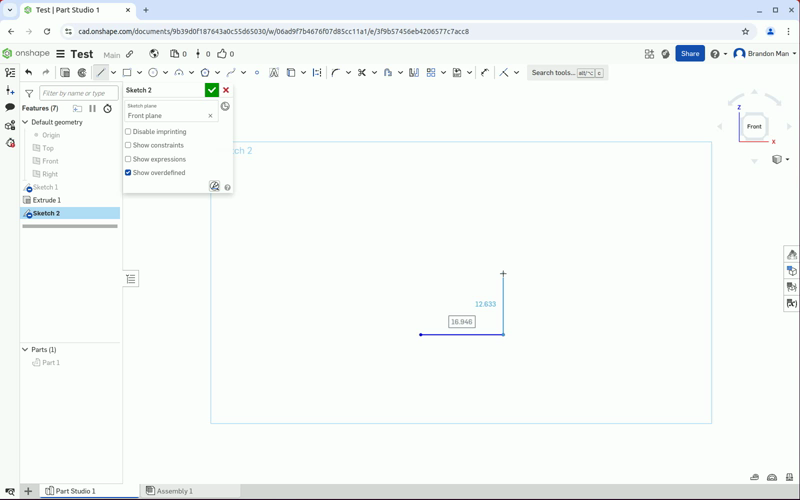
key_up(shift)
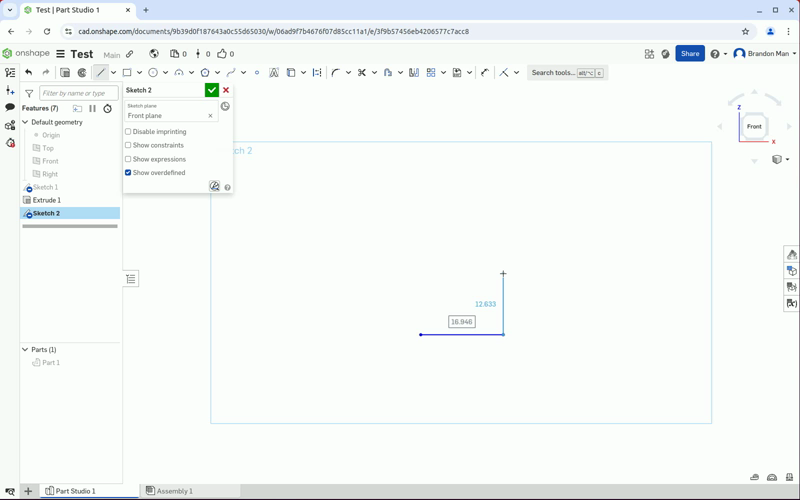
key_down(shift)
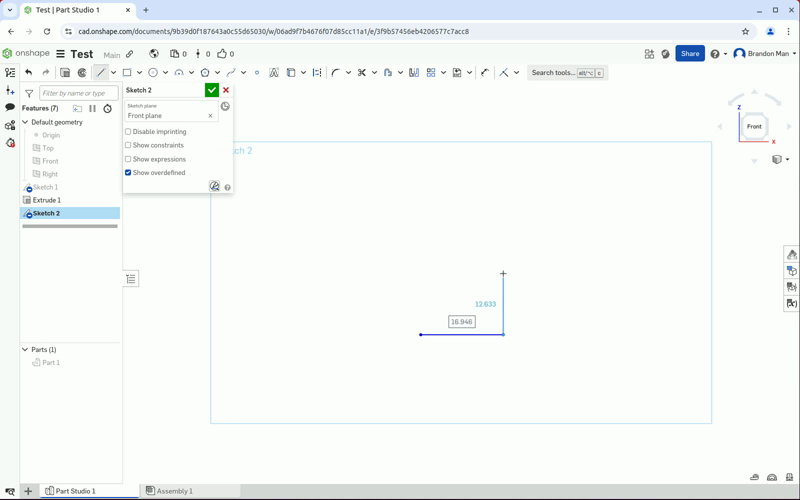
mouse_move(420, 273)
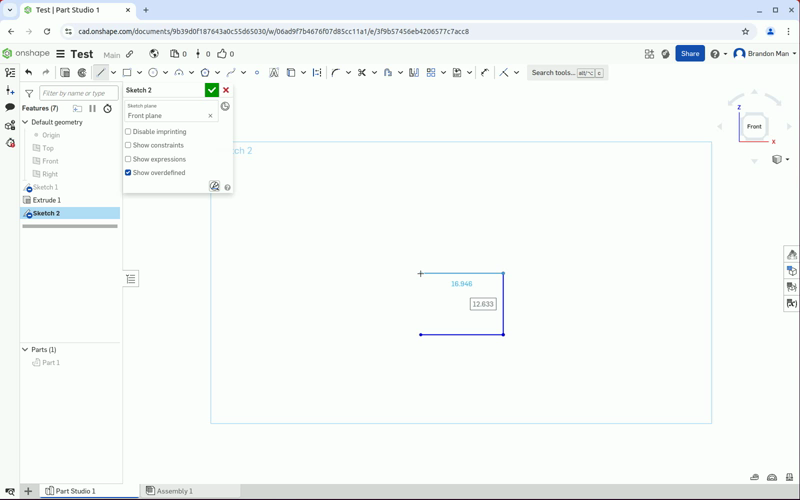
click(420, 273)
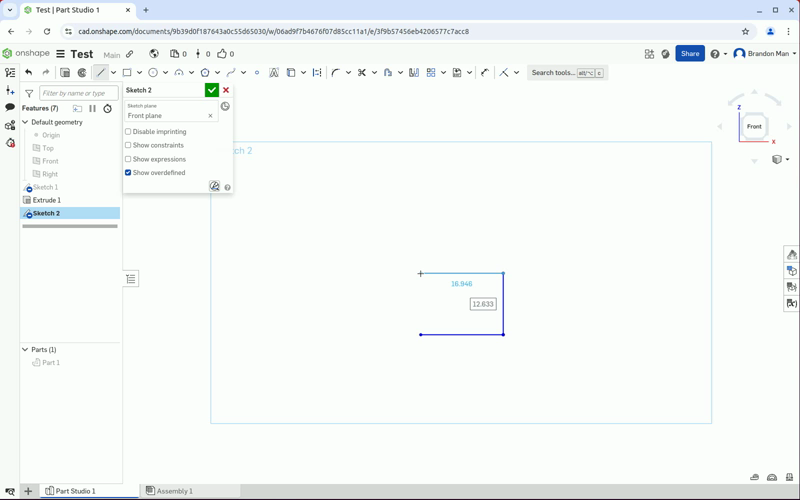
key_up(shift)
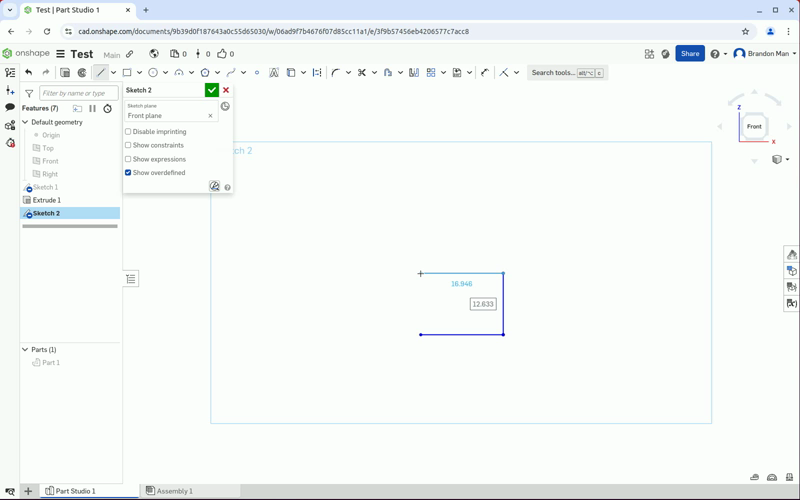
key_down(shift)
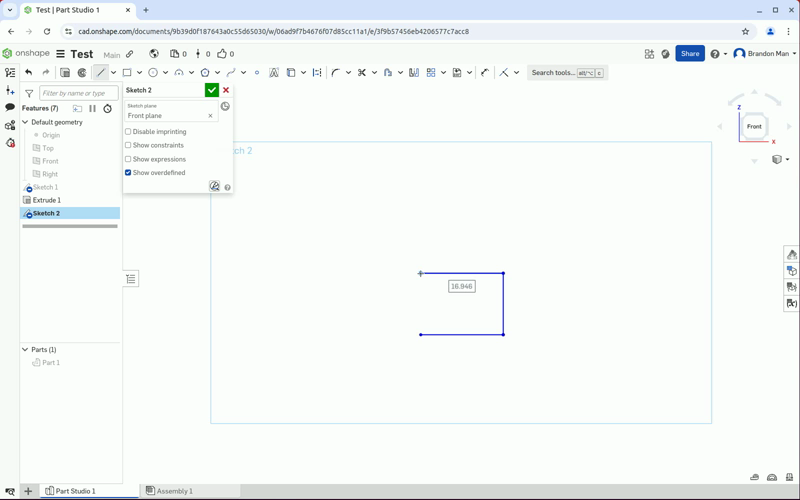
mouse_move(420, 334)
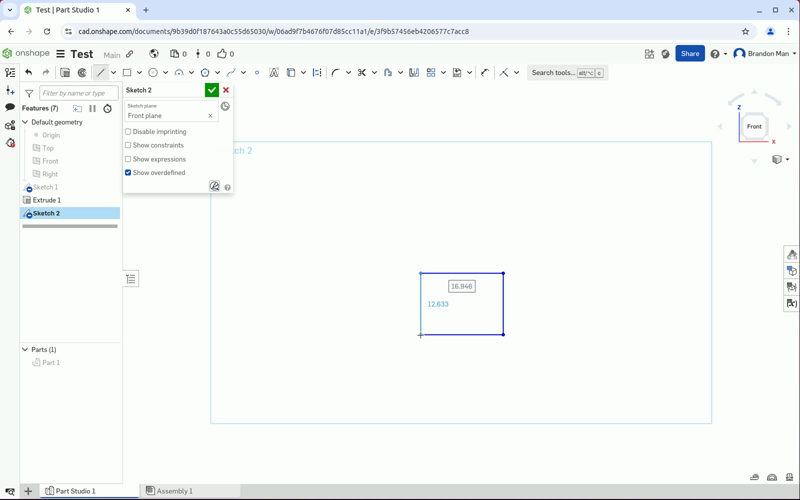
key_up(shift)
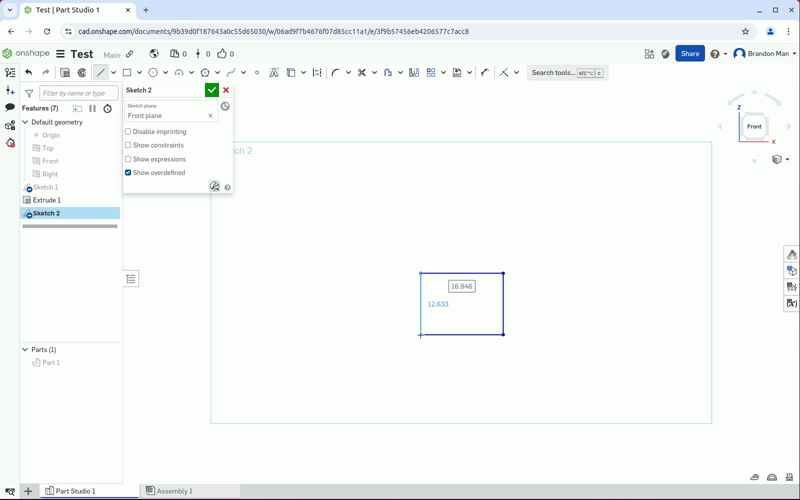
click(420, 334)
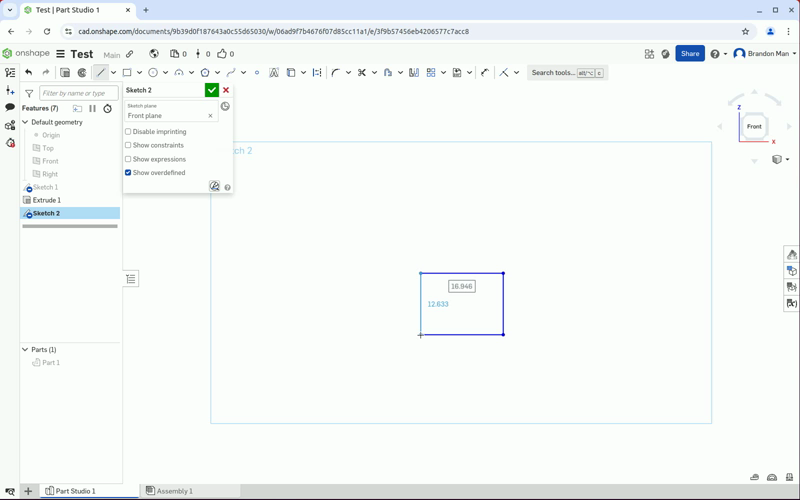
key(esc)
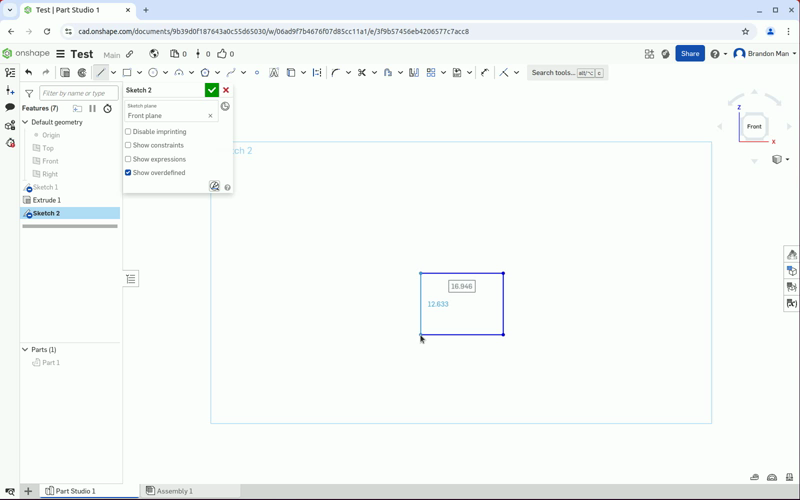
mouse_move(454, 276)
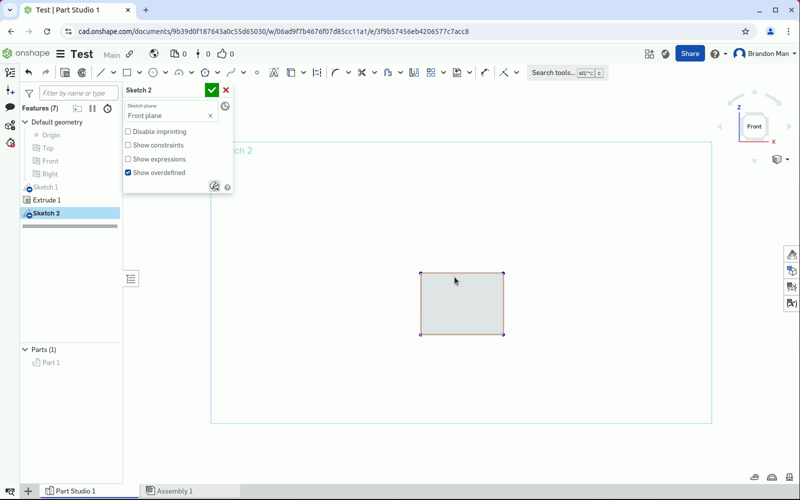
click(454, 276)
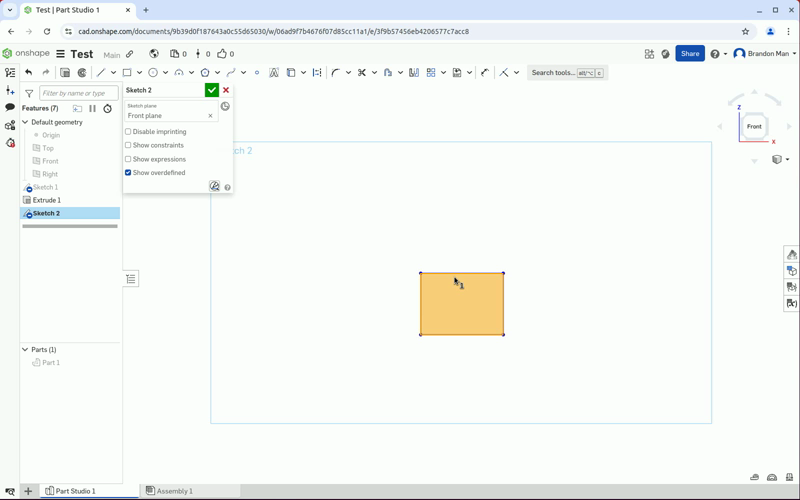
mouse_move(73, 352)
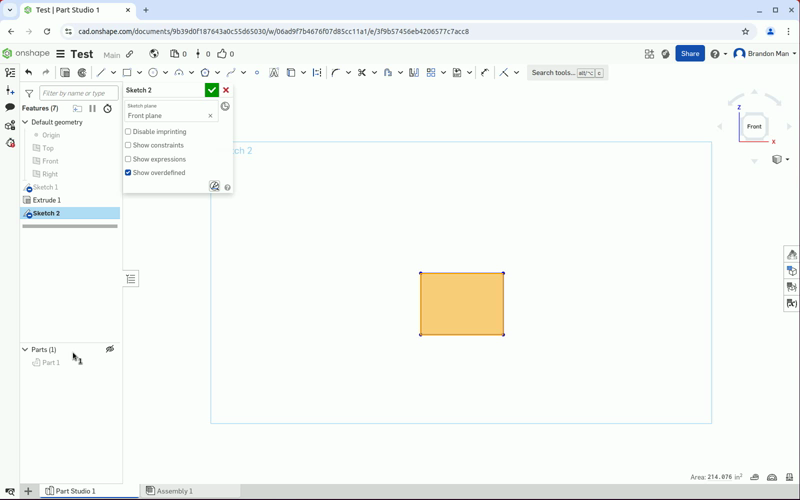
key(shift+y)
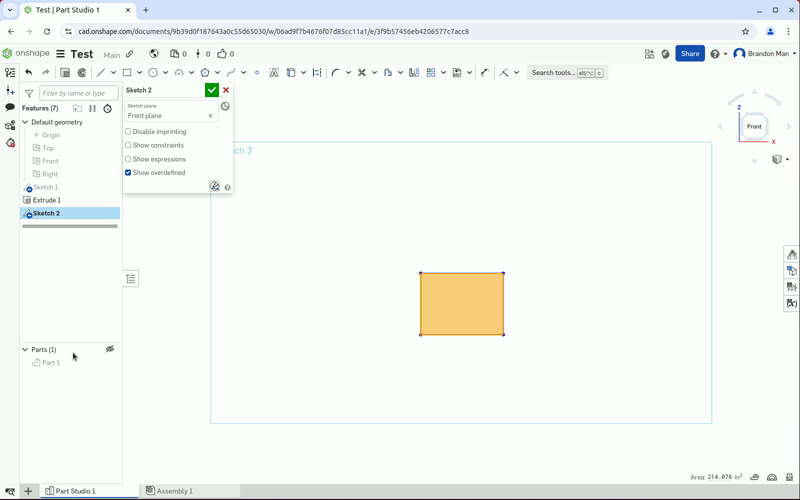
key(shift+e)
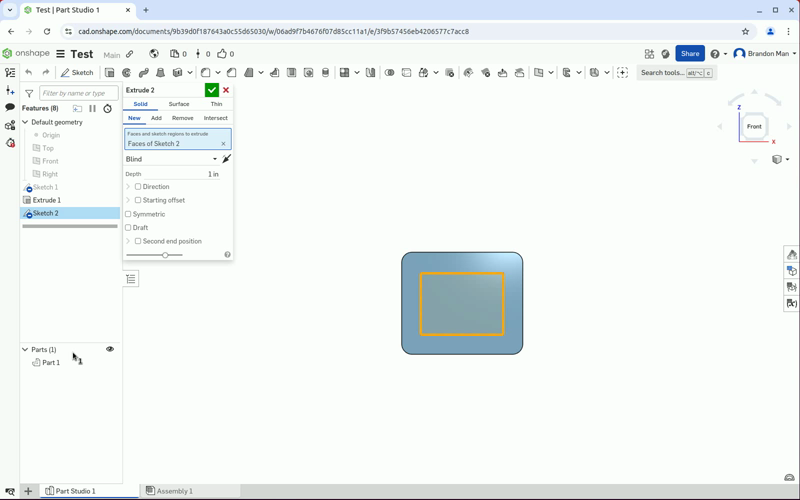
mouse_move(143, 106)
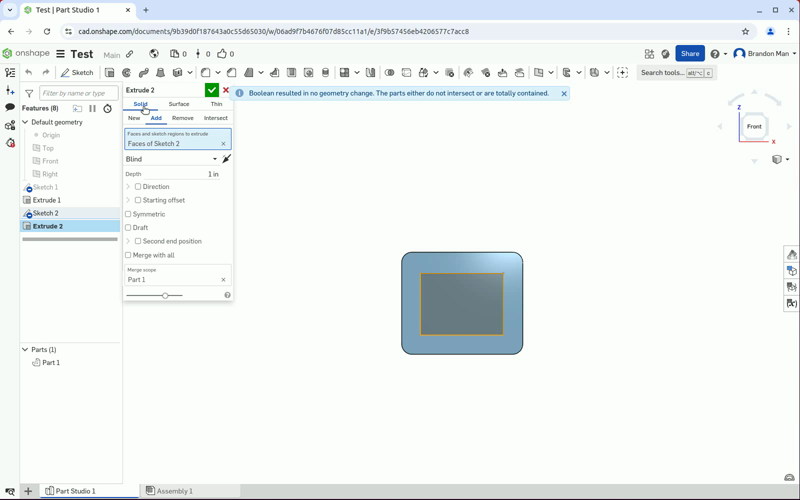
click(143, 106)
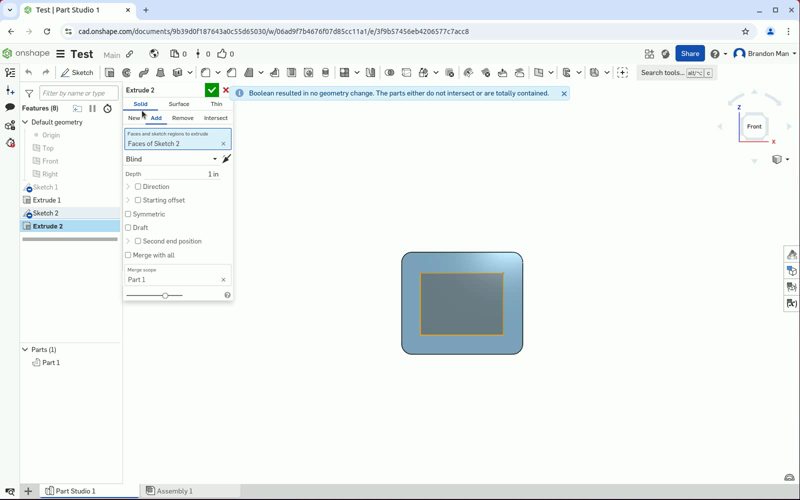
mouse_move(137, 120)
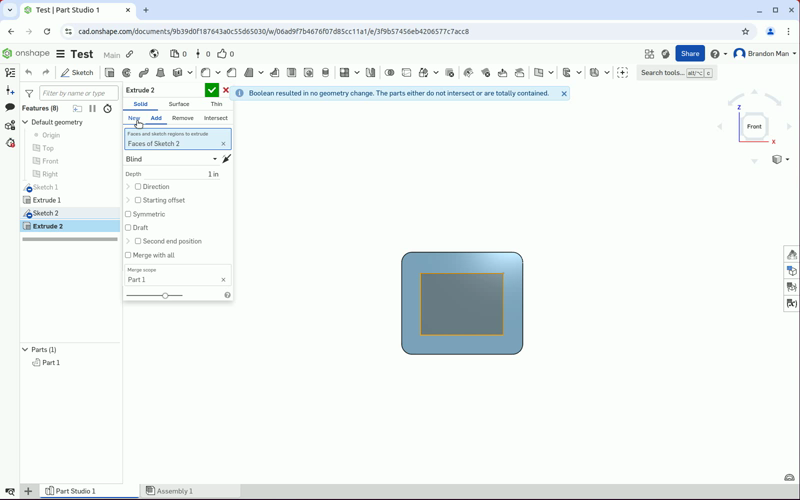
click(137, 120)
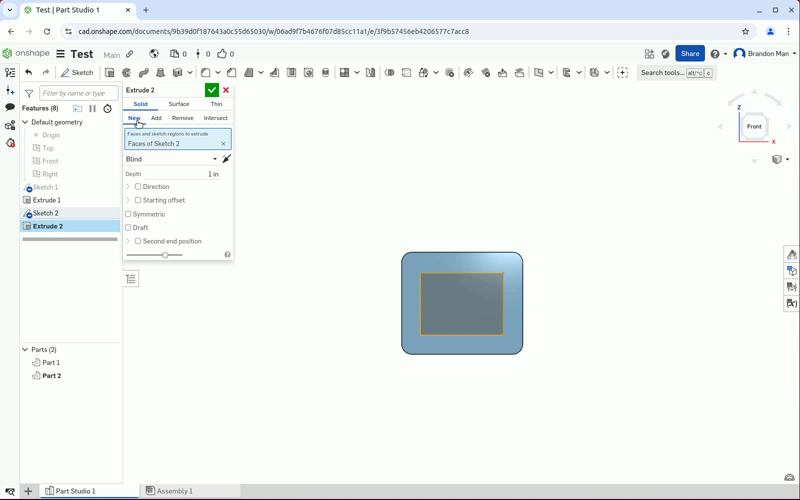
key(tab, 4)
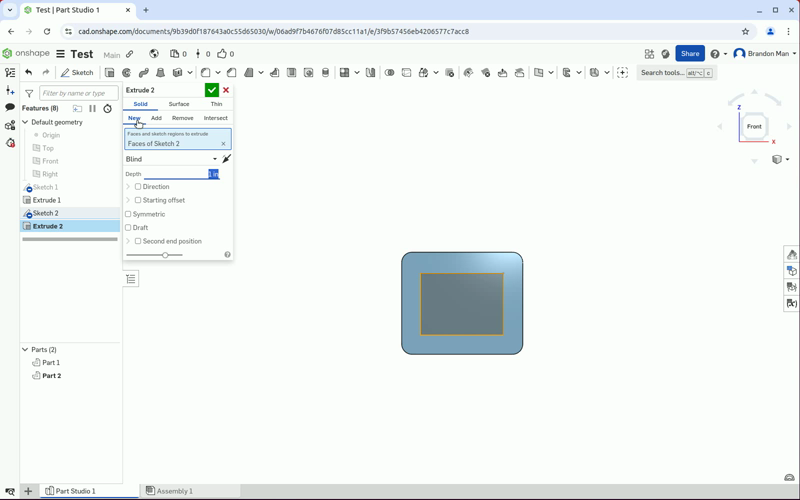
text(-23.108)
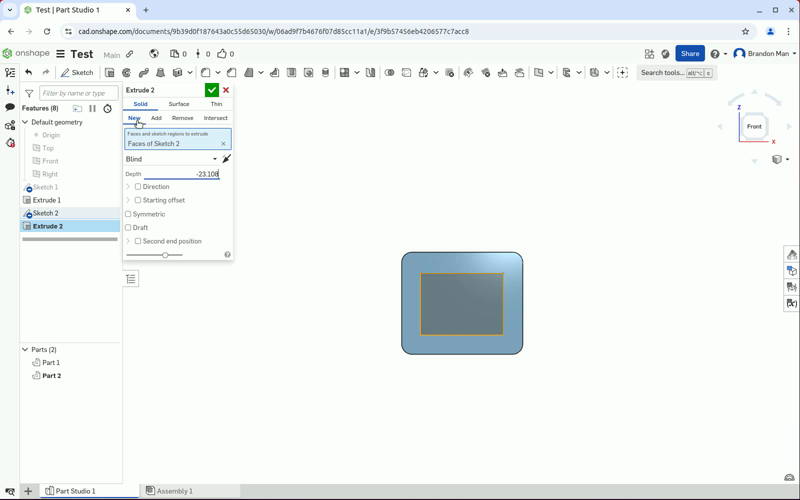
key(enter)
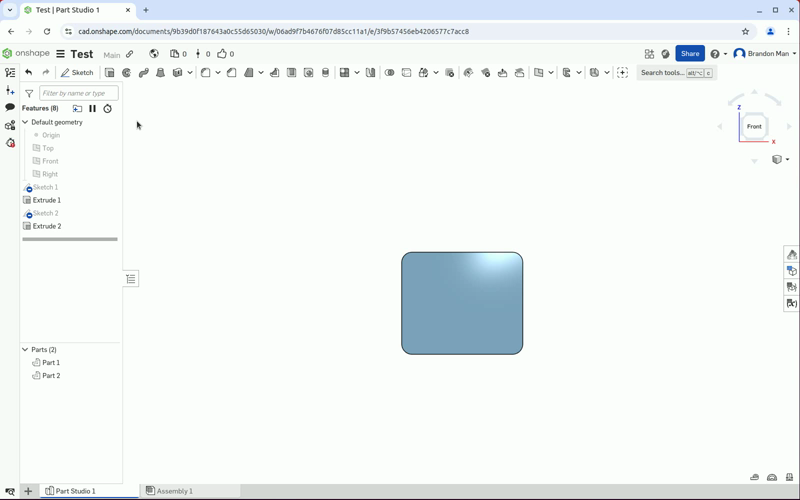
key(shift+h)
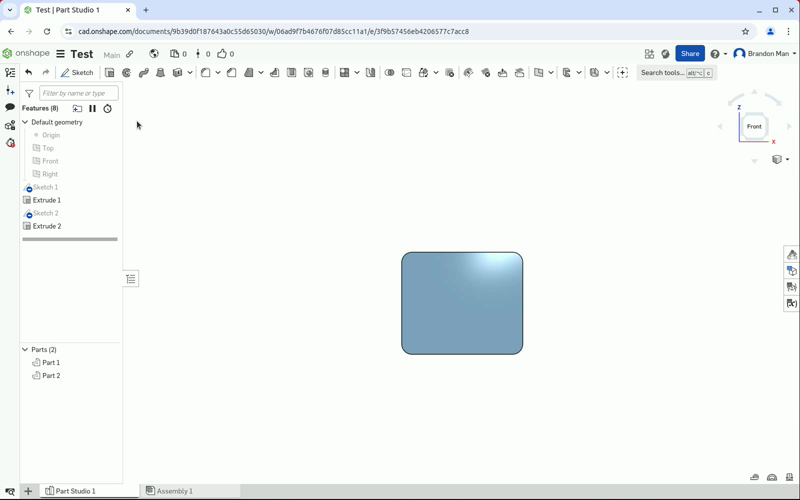
key(shift+h)
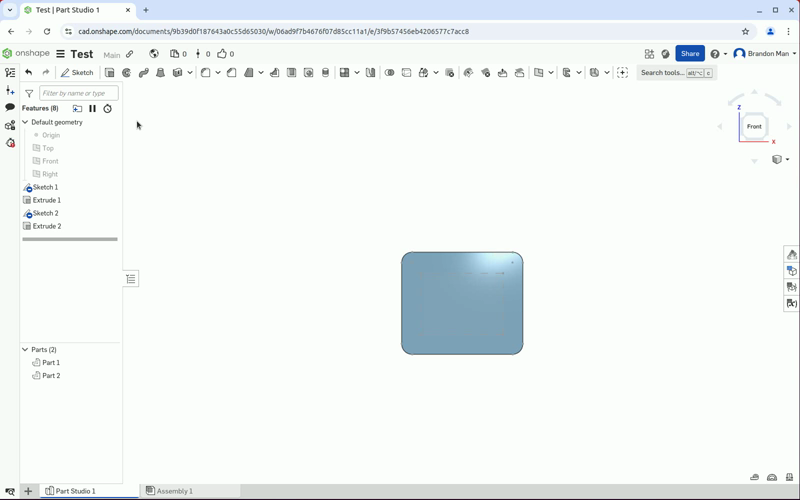
key(shift+7)
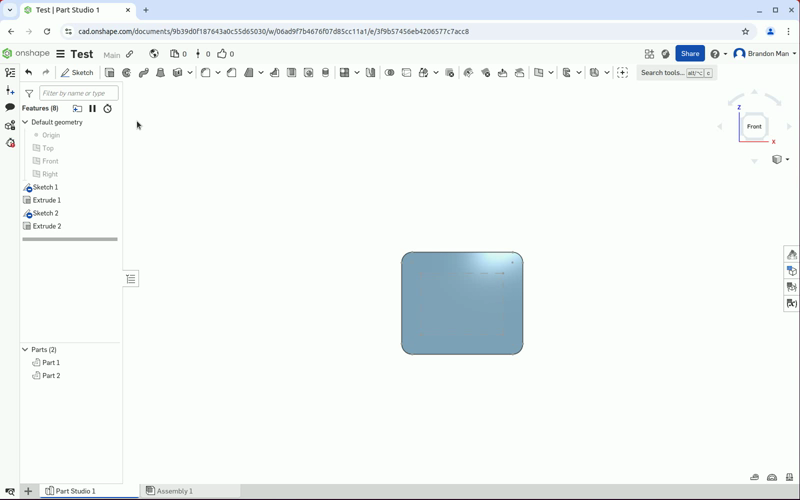
key(left, 2)
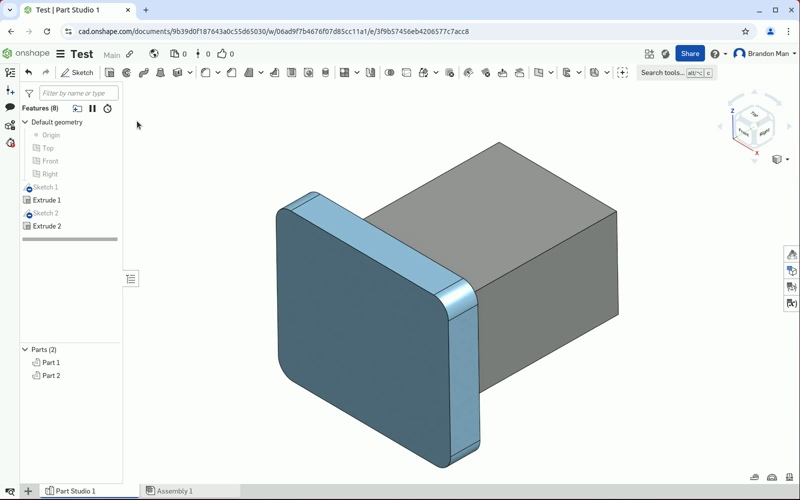
key(down, 2)
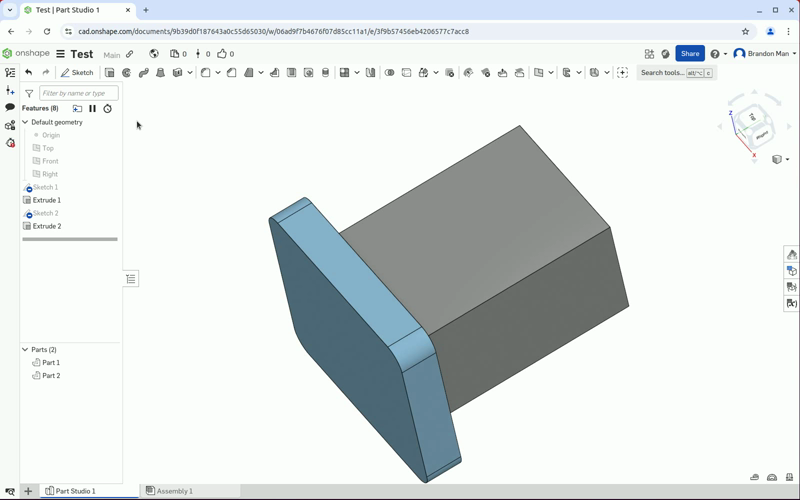
key(up, 2)
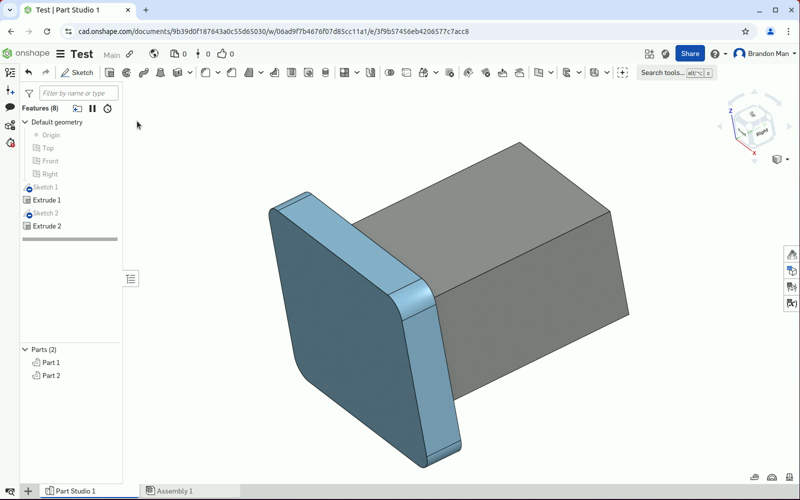
key(right, 2)
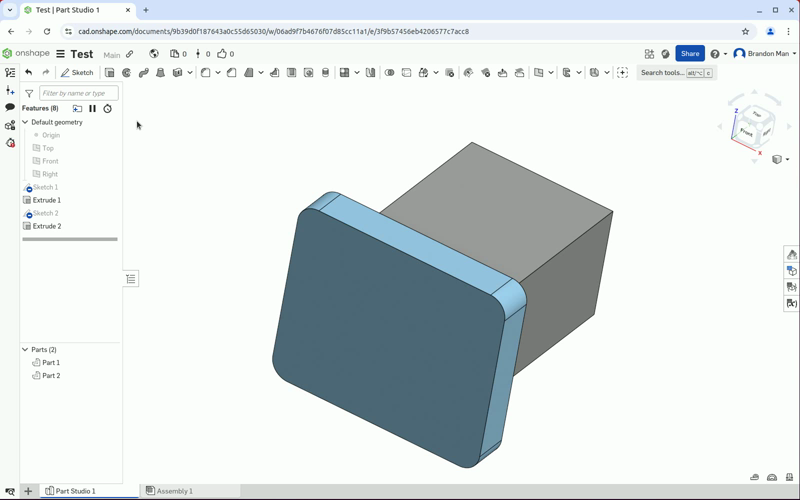
mouse_move(73, 189)
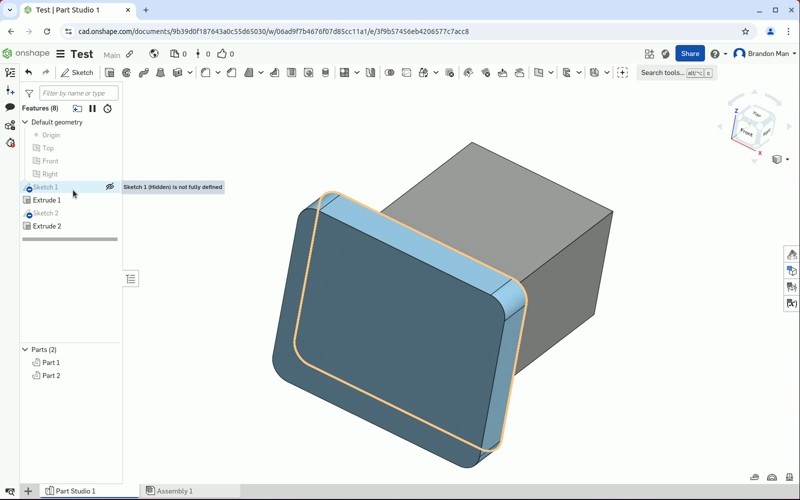
click(73, 189)